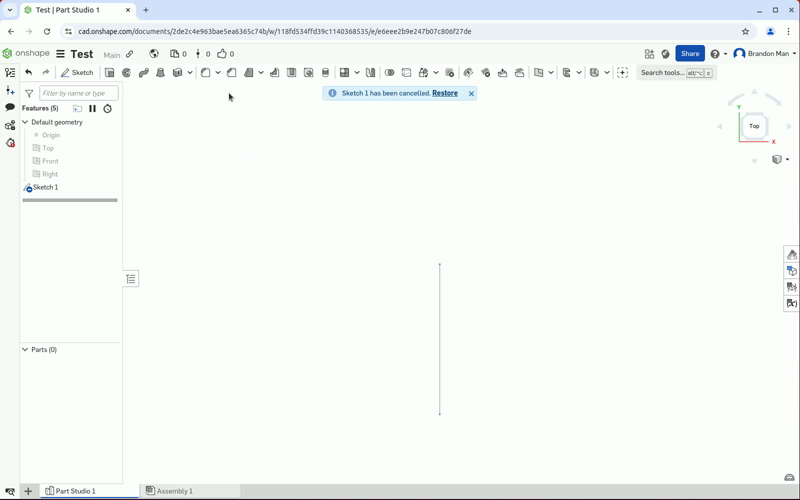
key(shift+h)
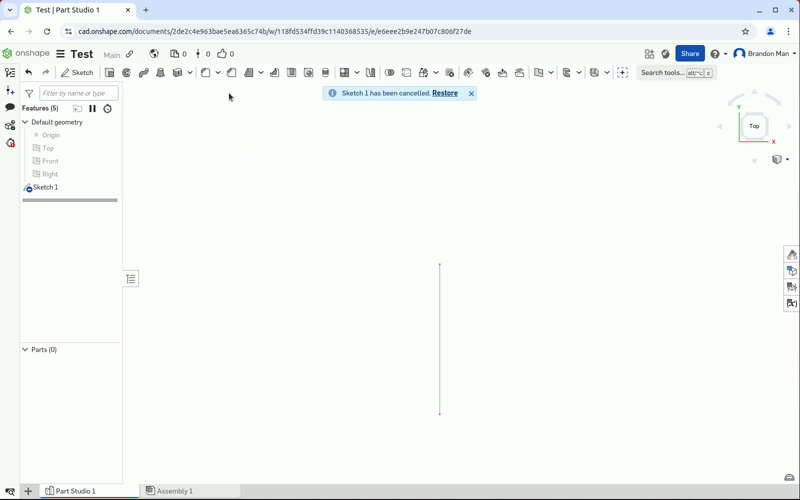
key(shift+s)
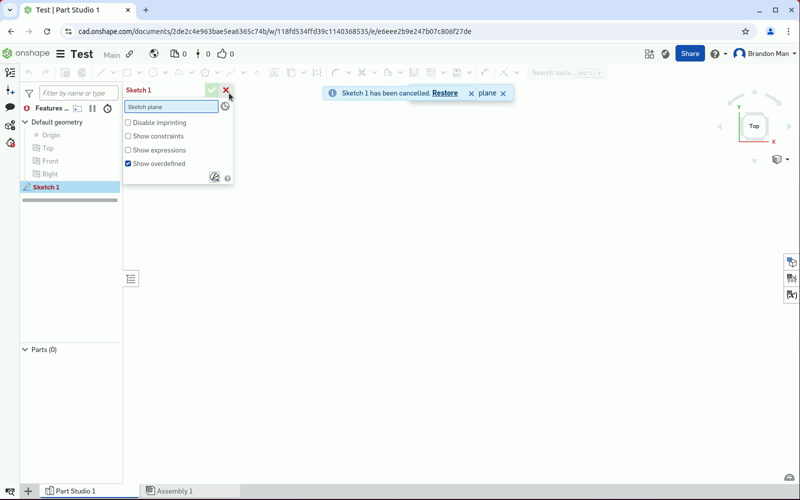
mouse_move(73, 150)
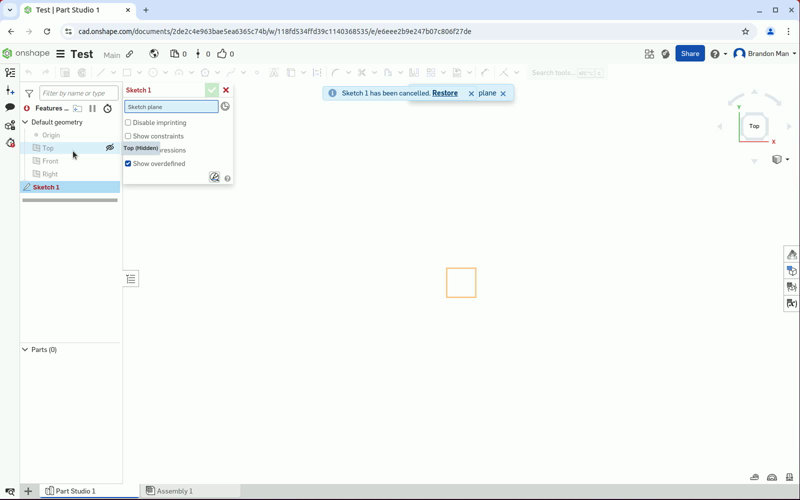
click(73, 150)
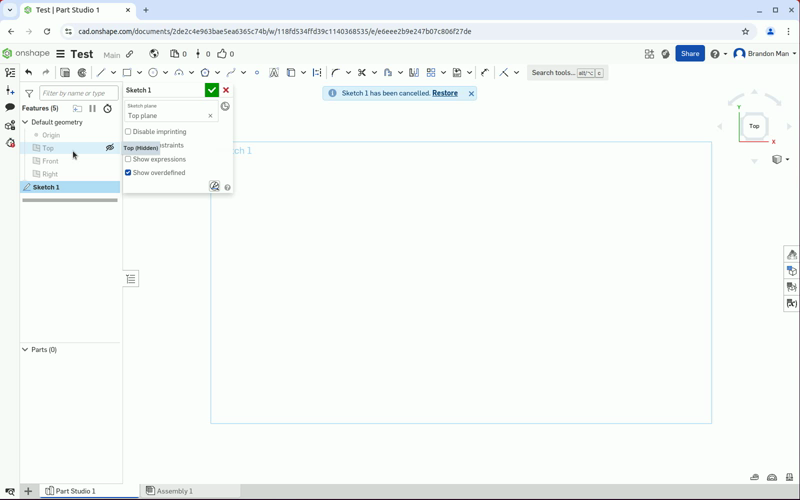
mouse_move(73, 352)
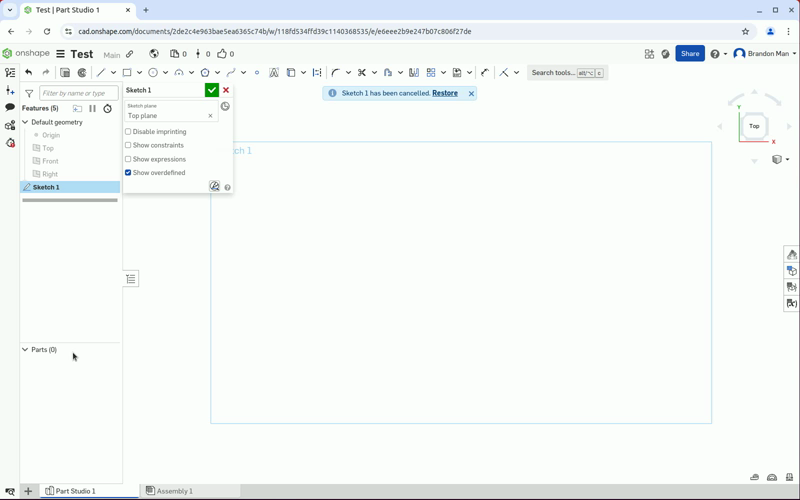
key(y)
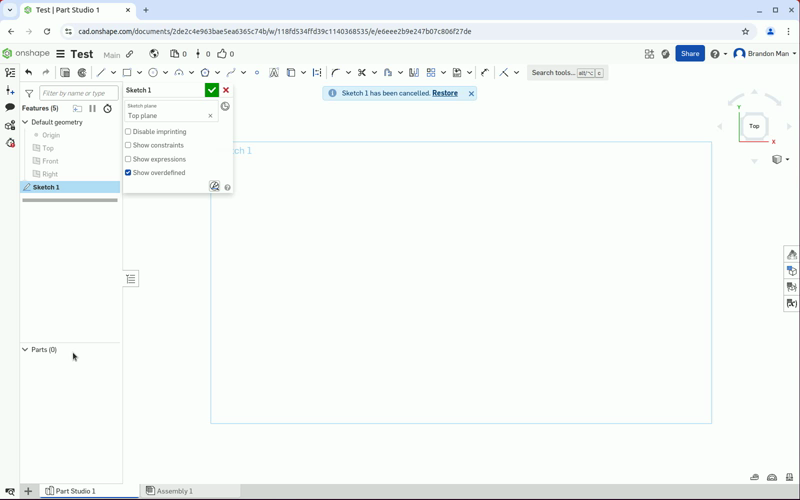
key(l)
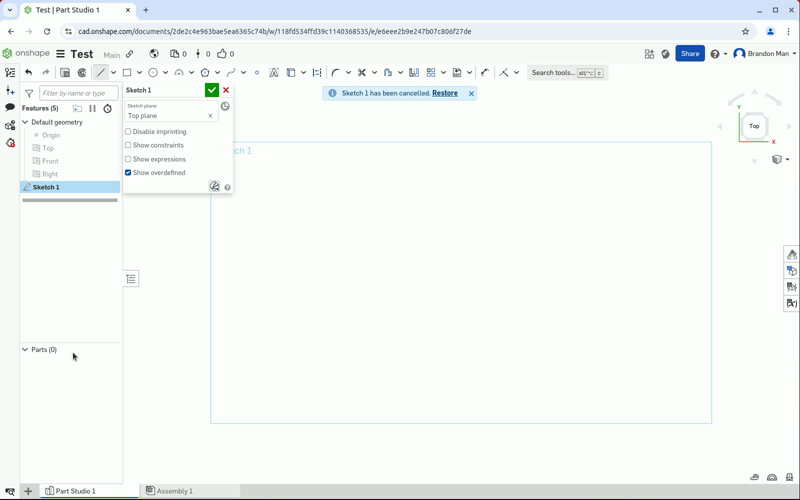
key_down(shift)
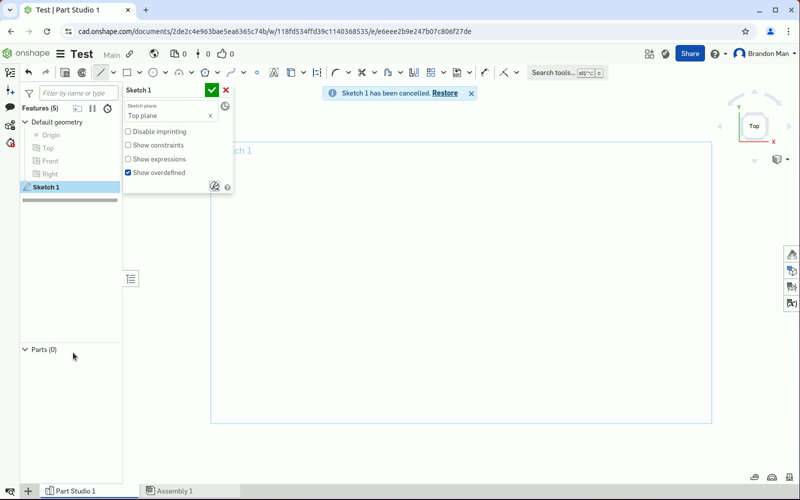
mouse_move(348, 339)
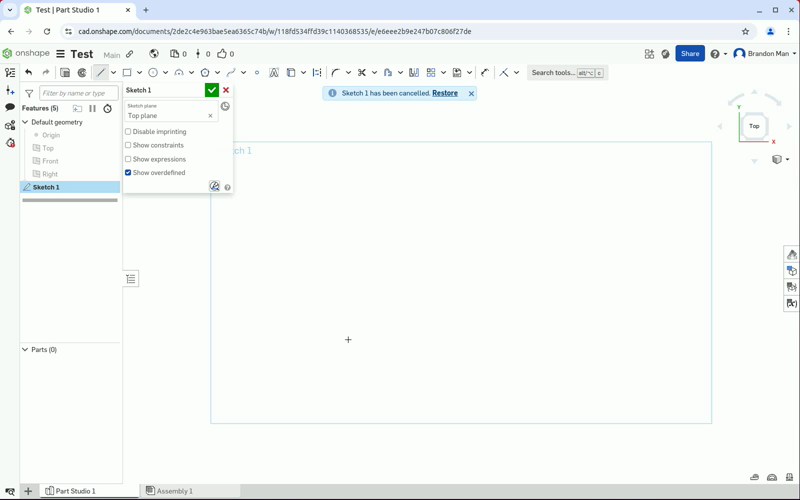
click(348, 339)
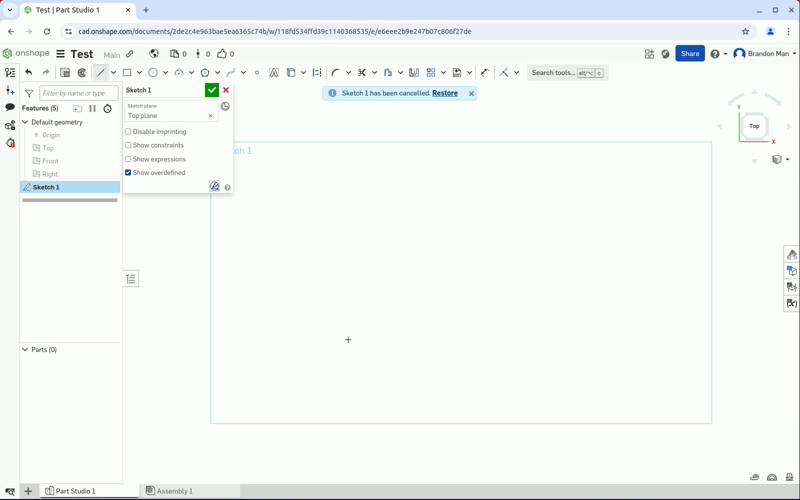
key_up(shift)
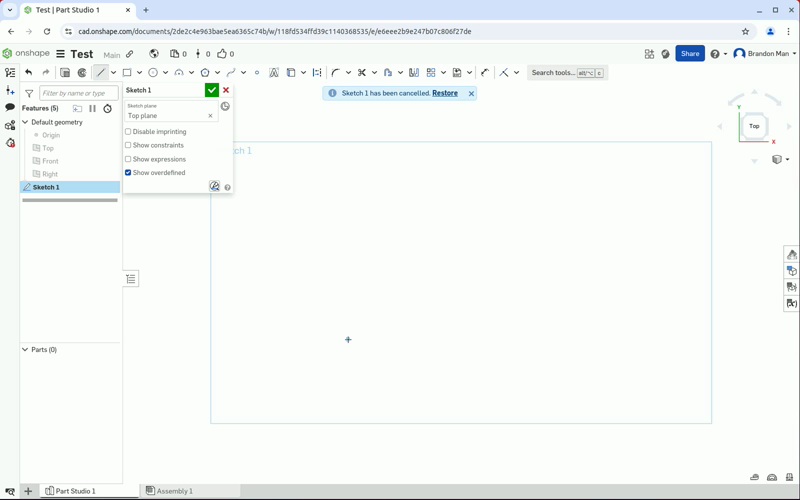
key_down(shift)
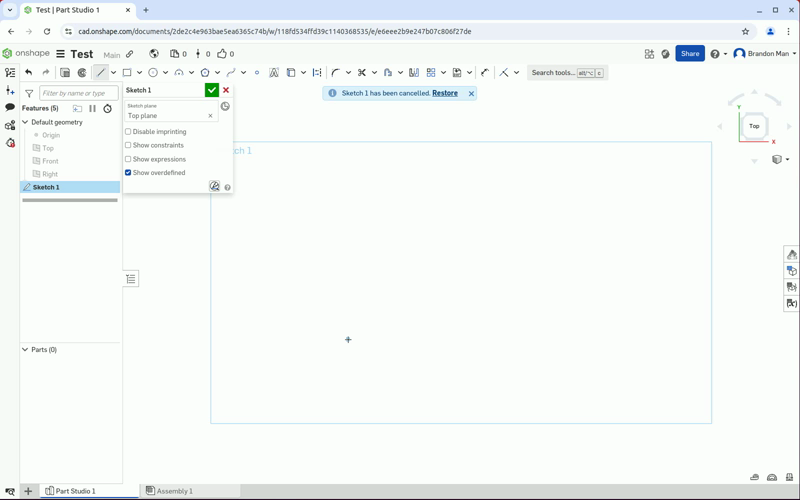
mouse_move(572, 339)
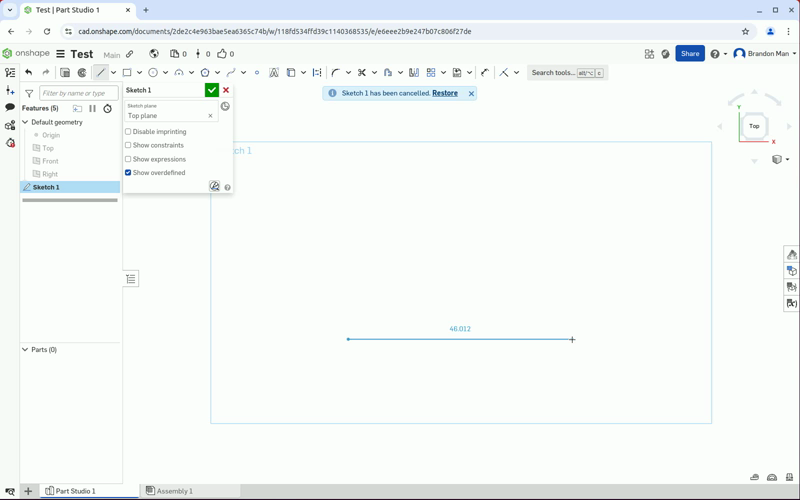
click(572, 339)
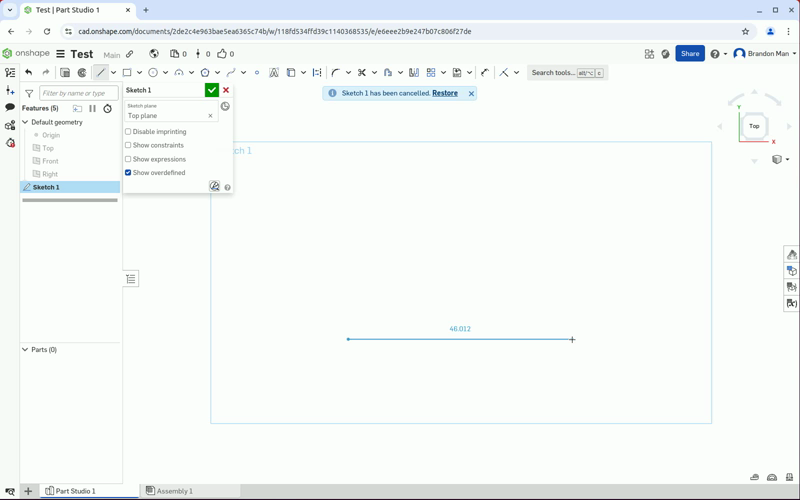
key_up(shift)
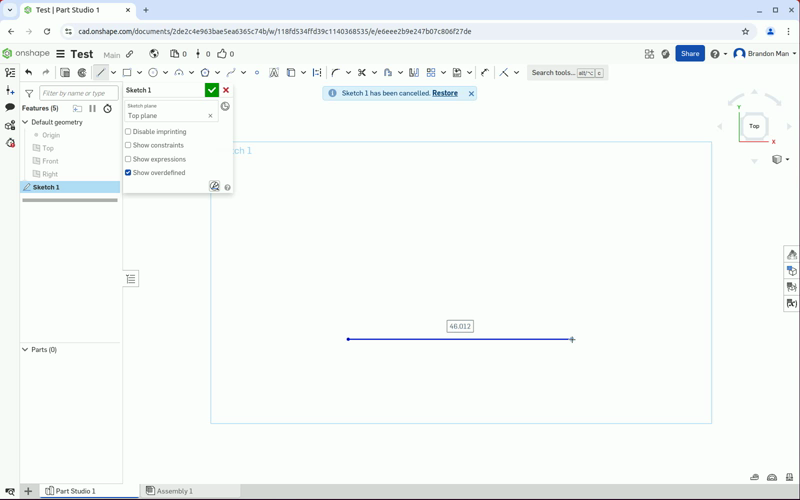
key_down(shift)
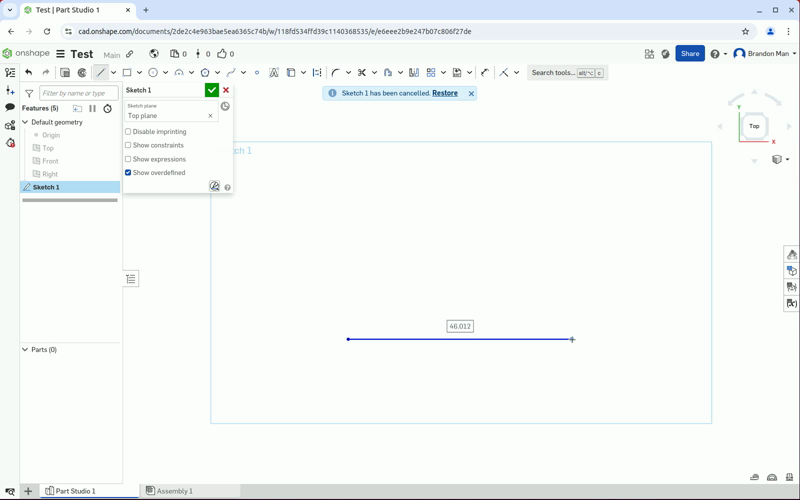
mouse_move(572, 226)
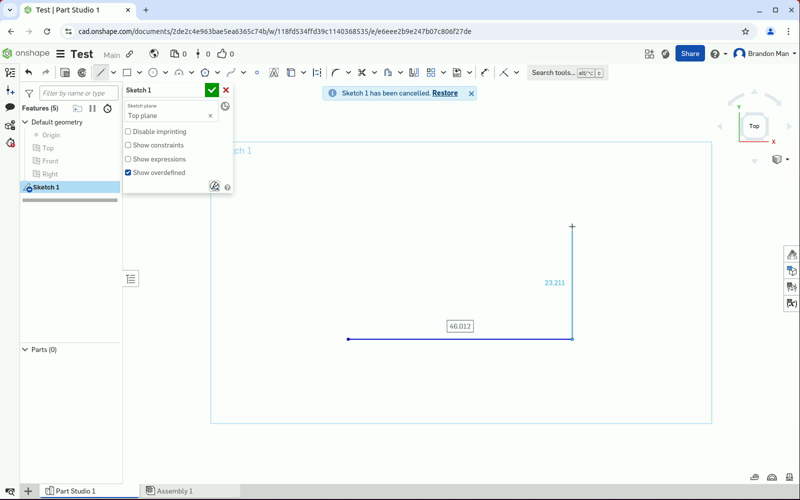
click(572, 226)
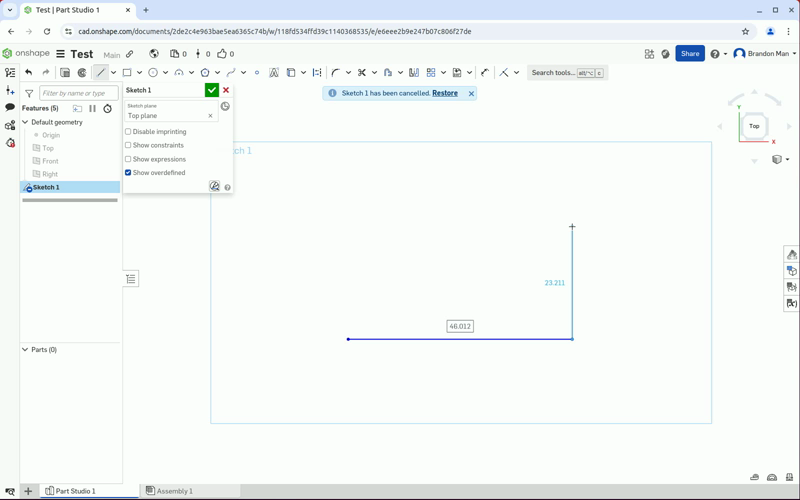
key_up(shift)
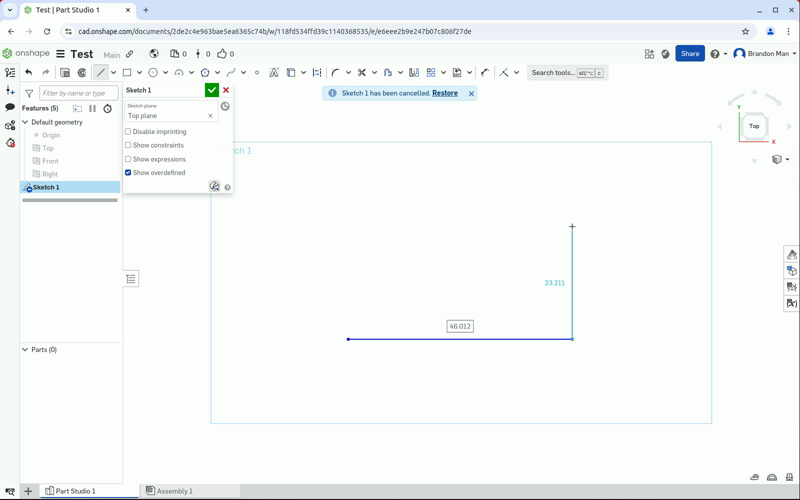
key_down(shift)
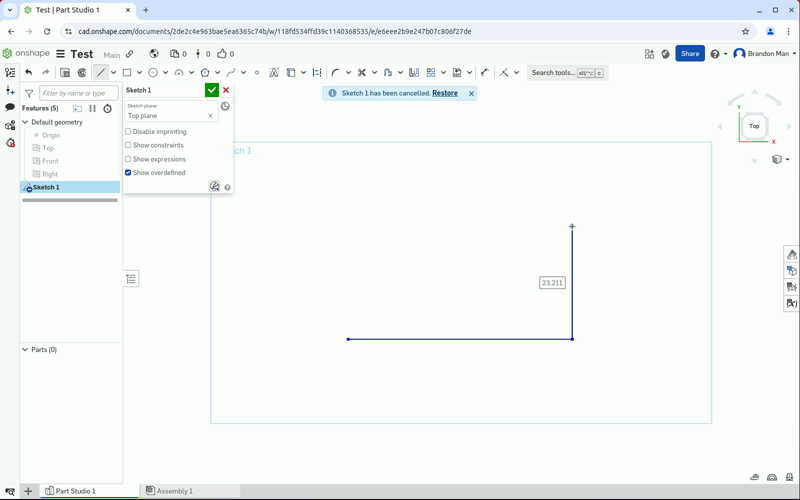
mouse_move(348, 226)
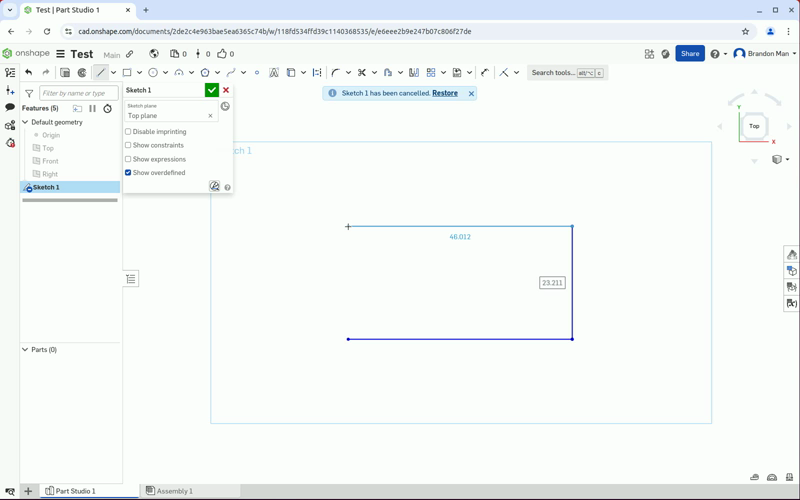
click(348, 226)
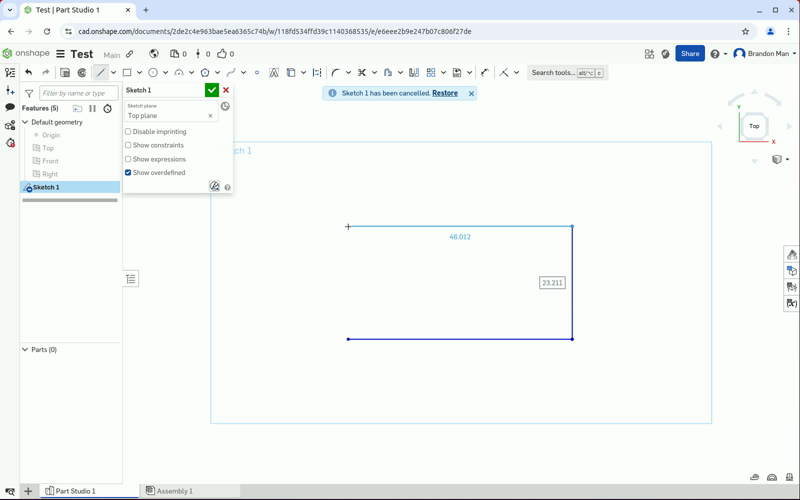
key_up(shift)
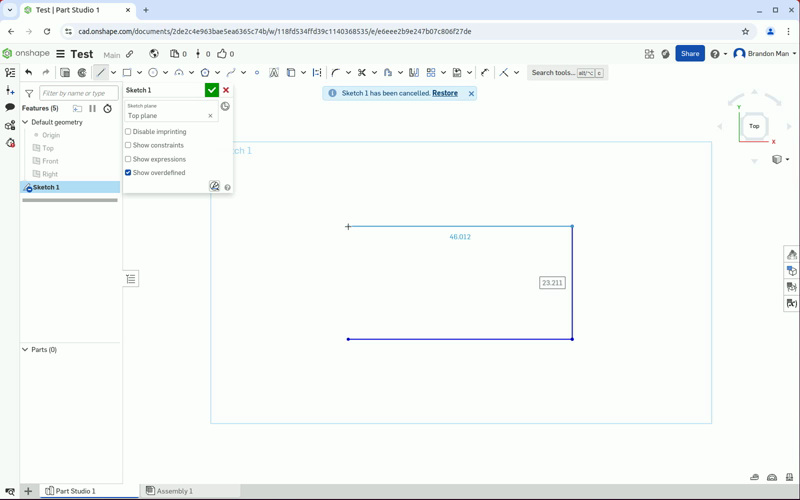
key_down(shift)
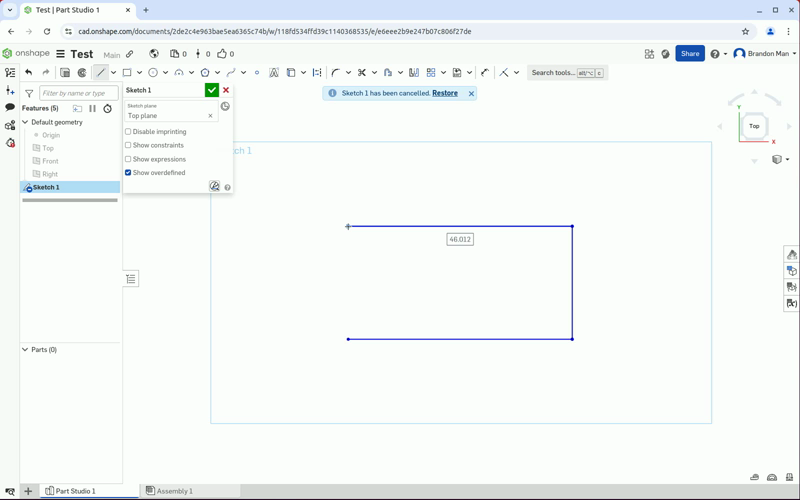
mouse_move(348, 339)
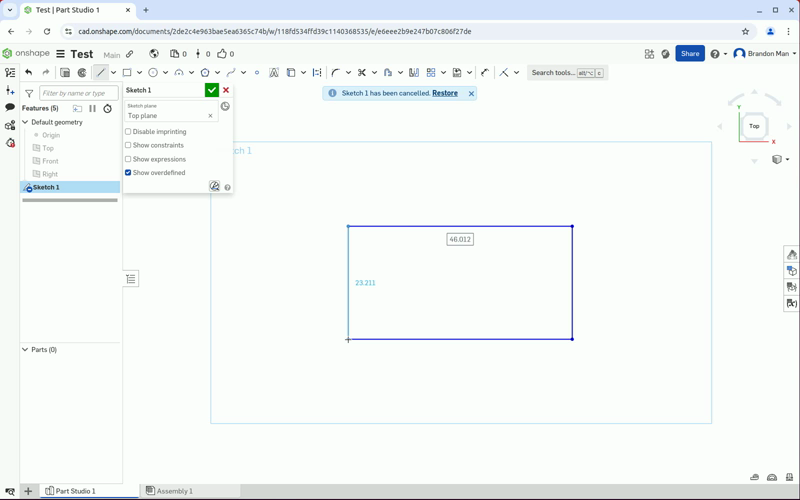
key_up(shift)
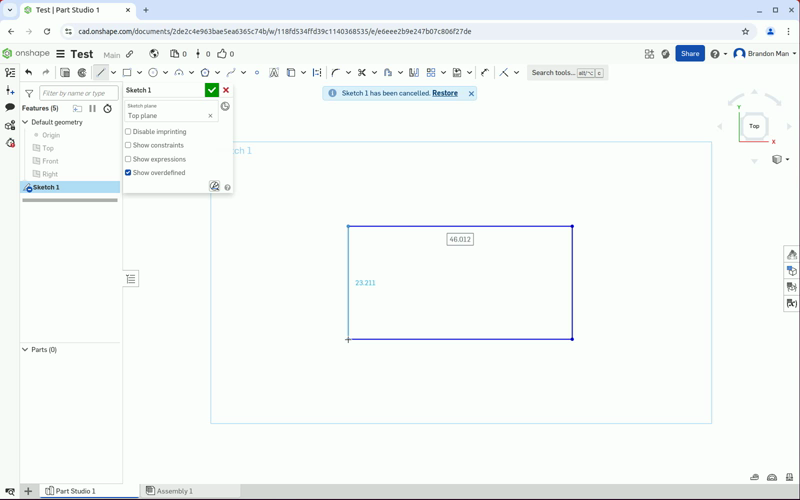
click(348, 339)
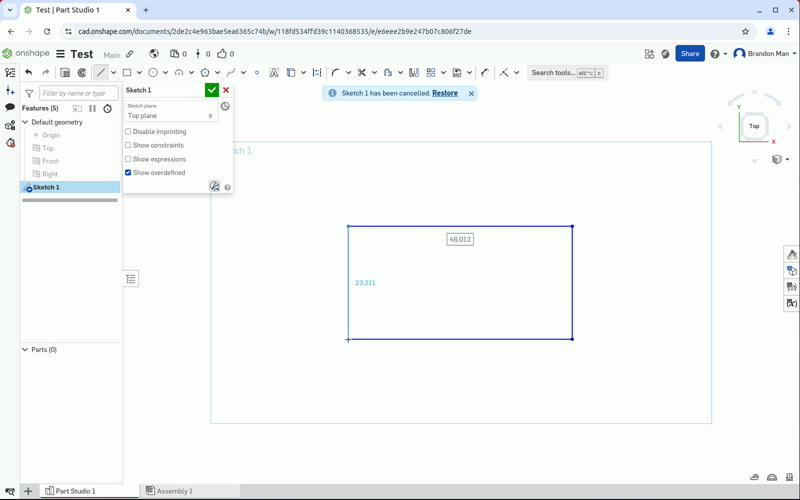
key(esc)
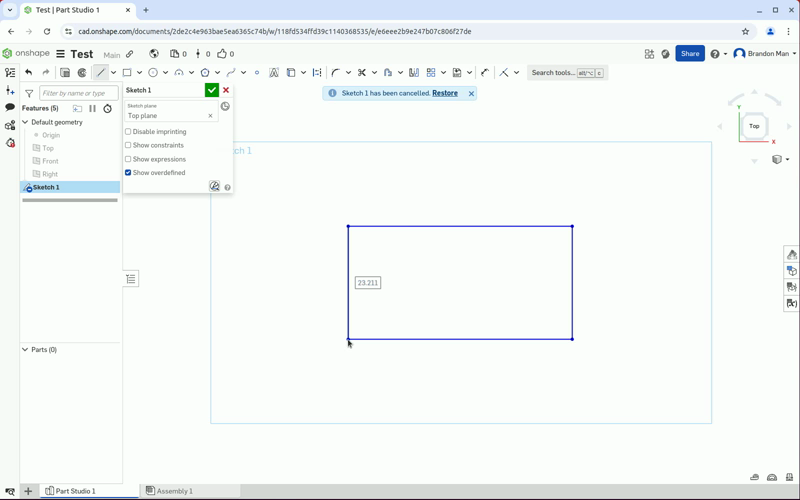
mouse_move(407, 252)
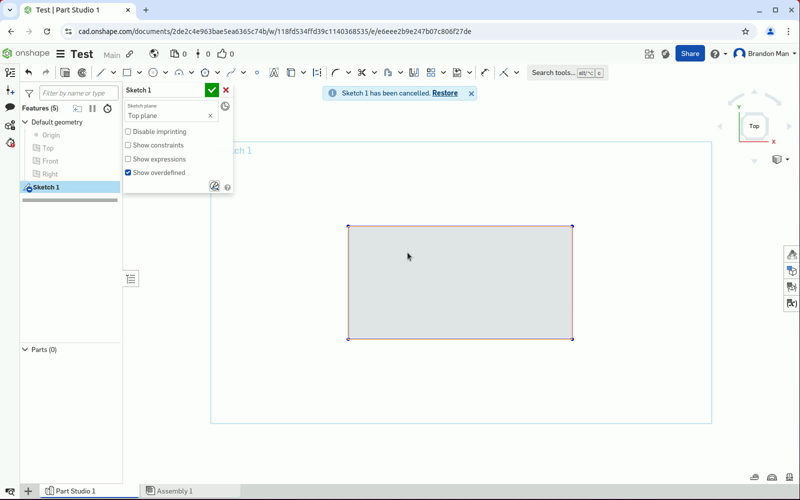
click(407, 252)
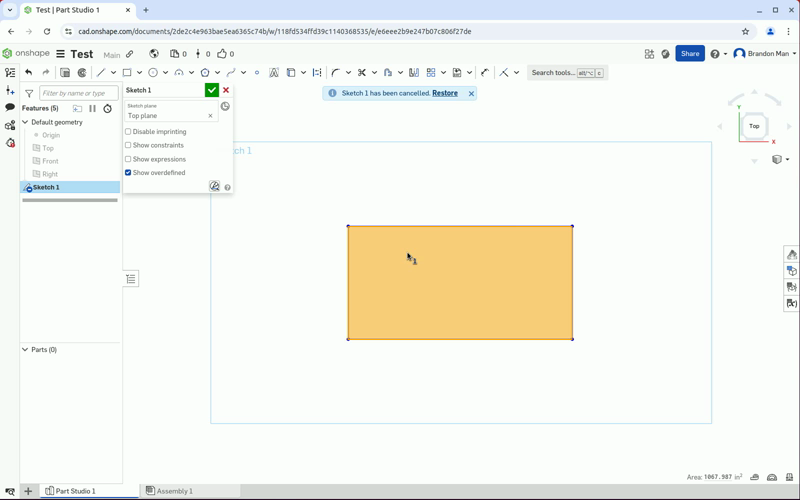
mouse_move(73, 352)
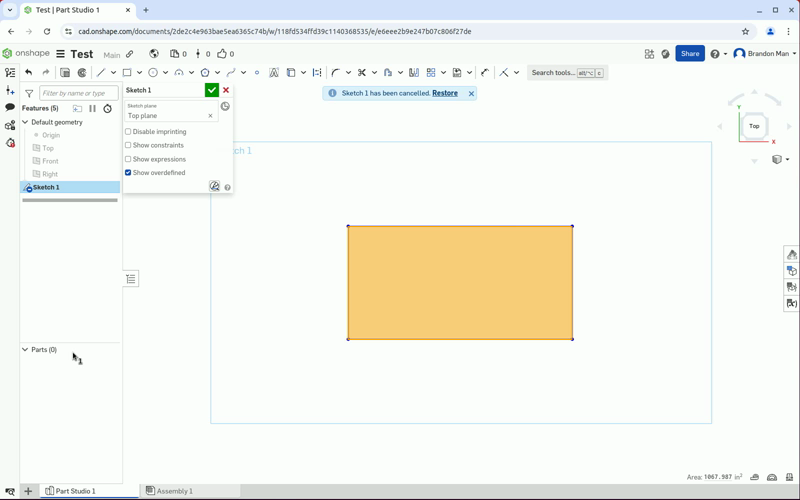
key(shift+y)
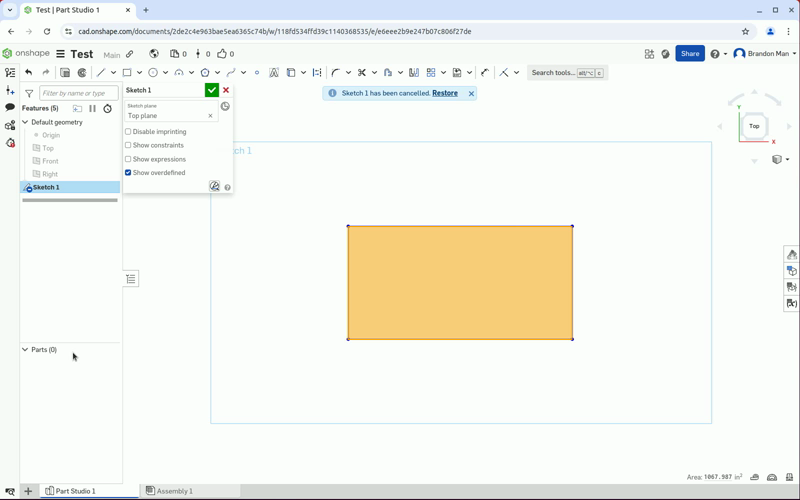
key(shift+e)
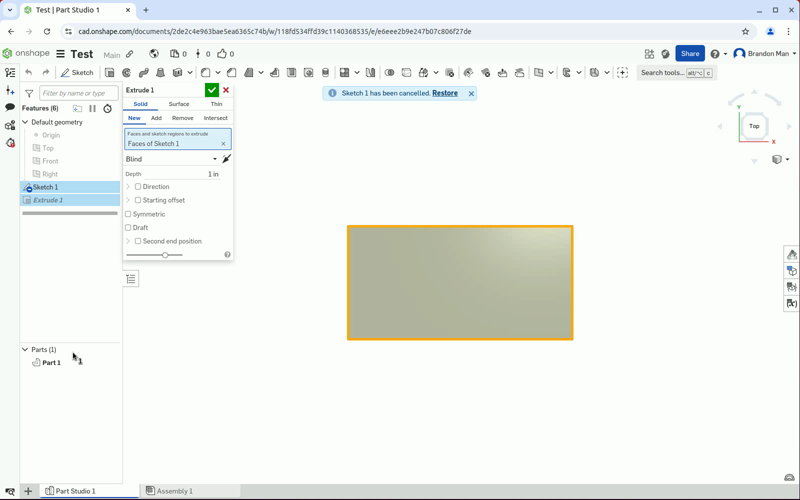
mouse_move(143, 106)
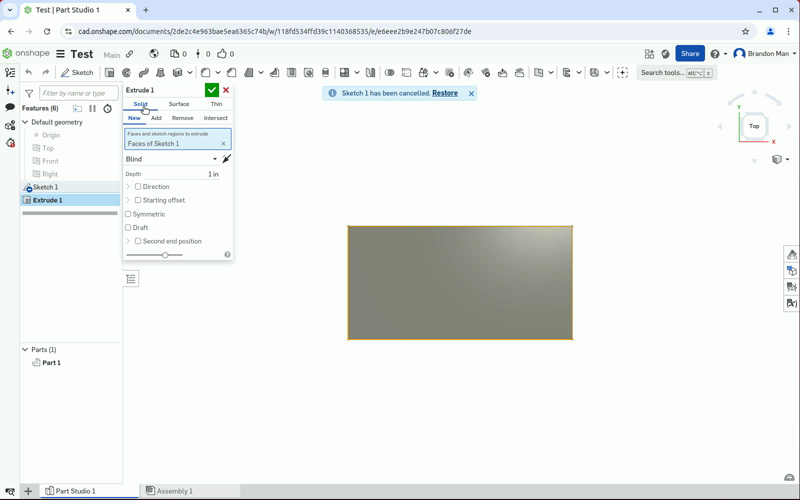
click(143, 106)
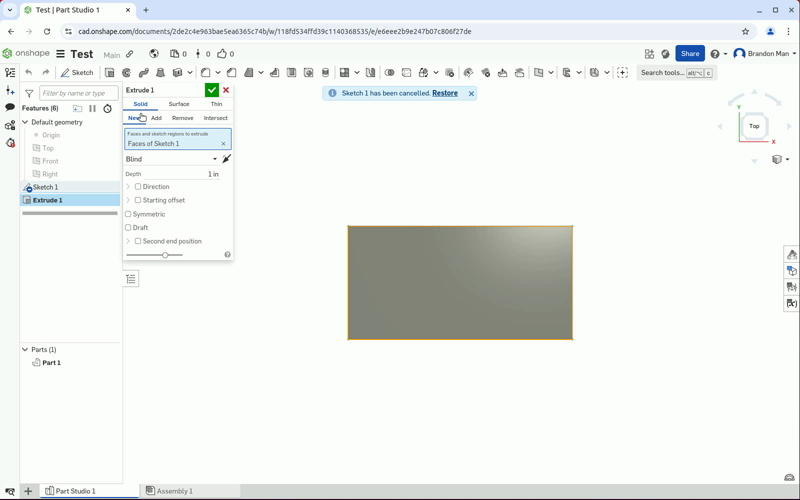
mouse_move(137, 120)
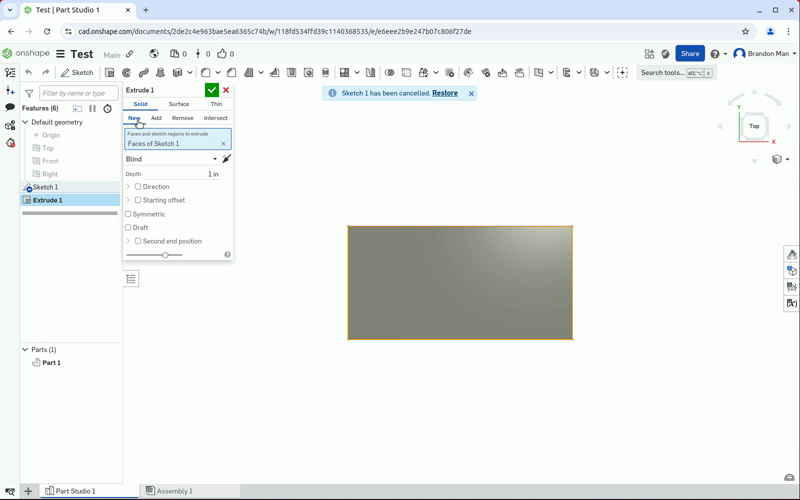
click(137, 120)
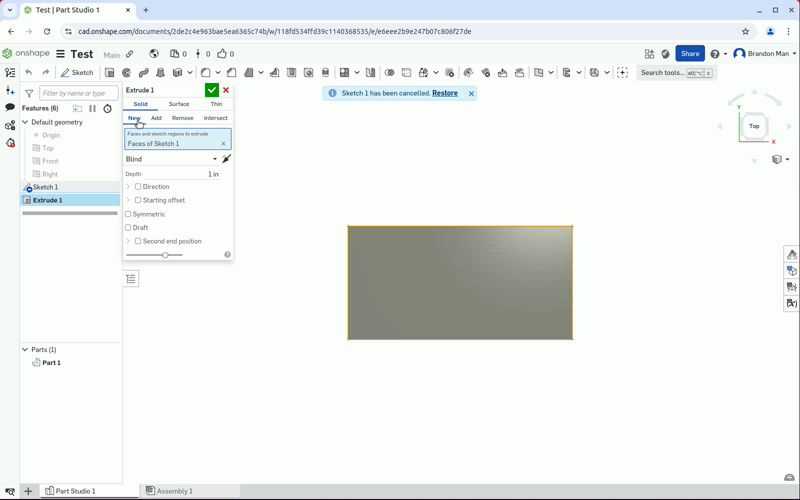
key(tab, 4)
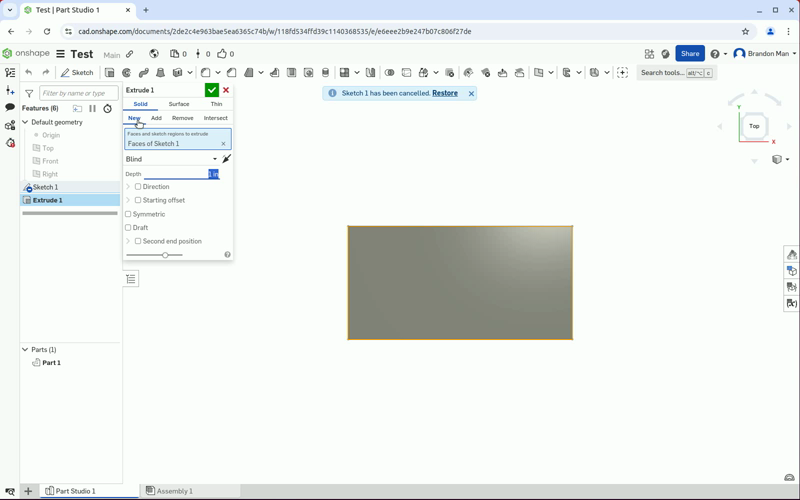
text(0.241)
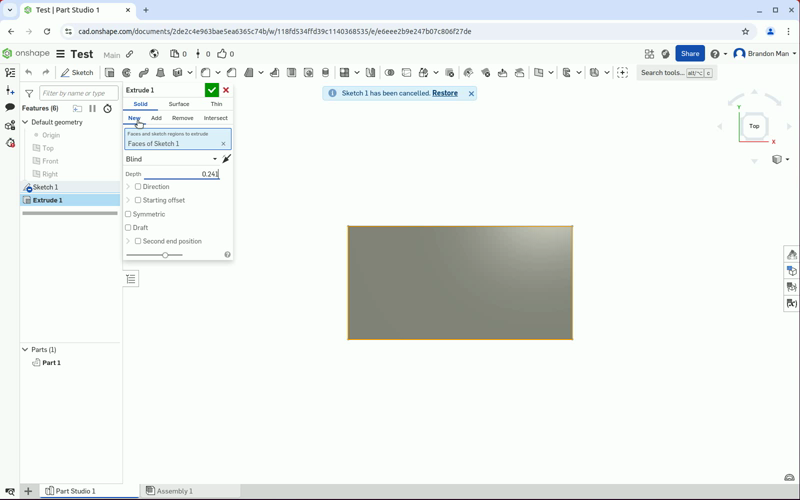
key(enter)
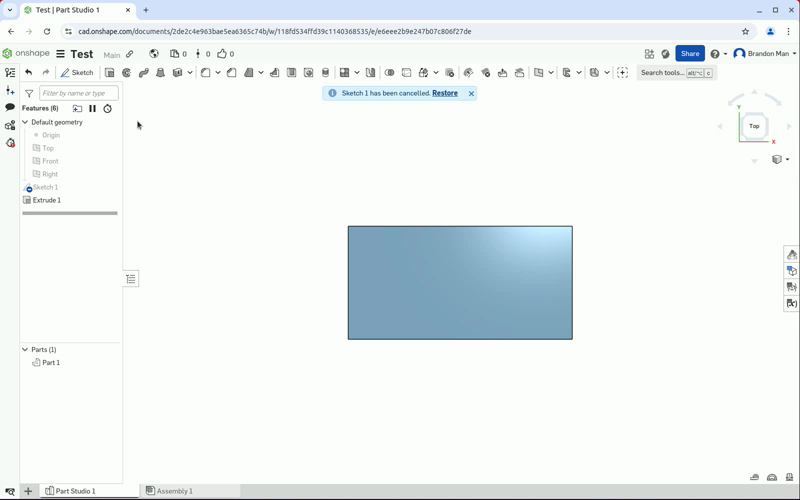
key(shift+h)
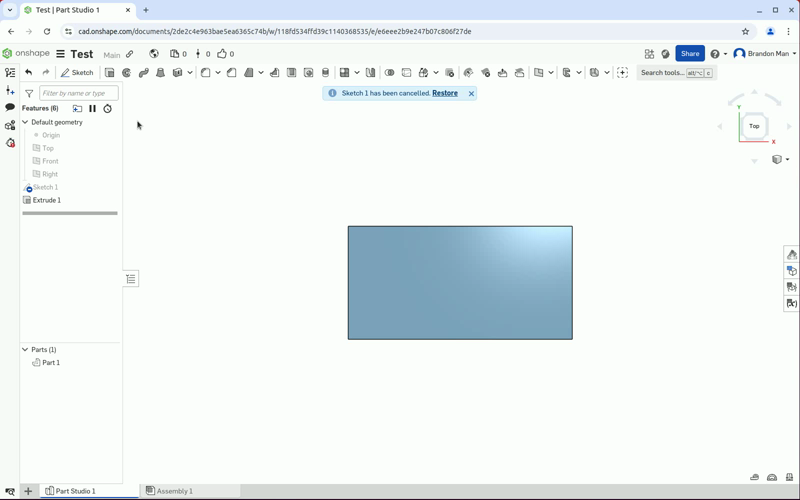
key(shift+h)
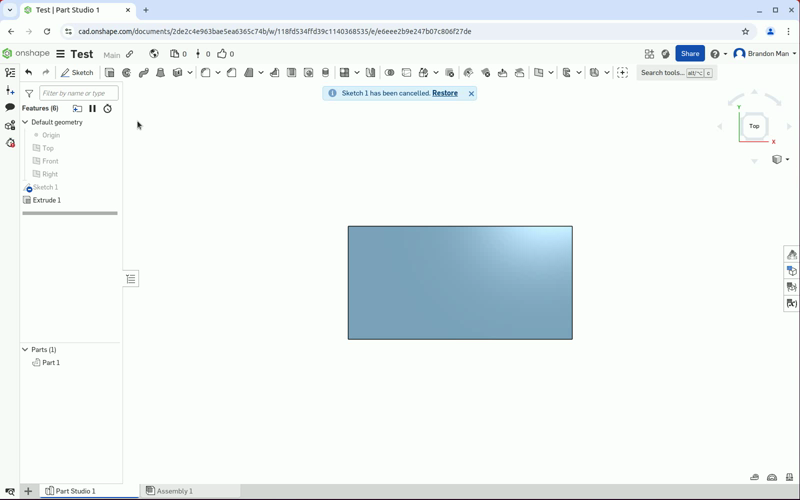
mouse_move(73, 189)
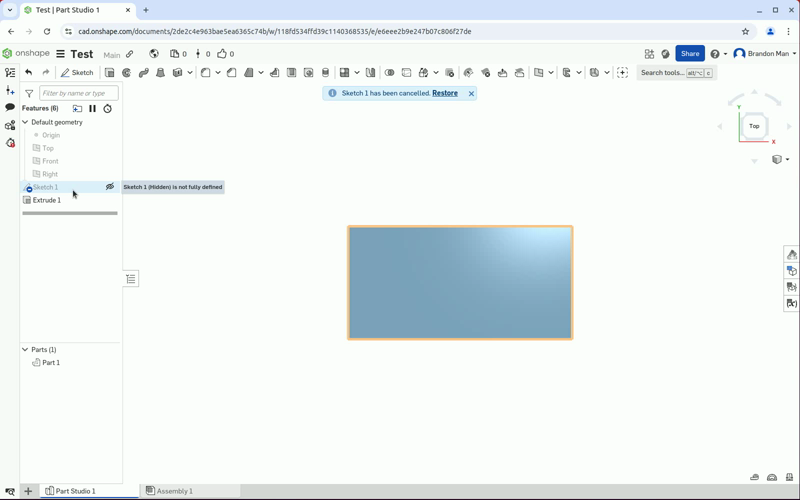
click(73, 189)
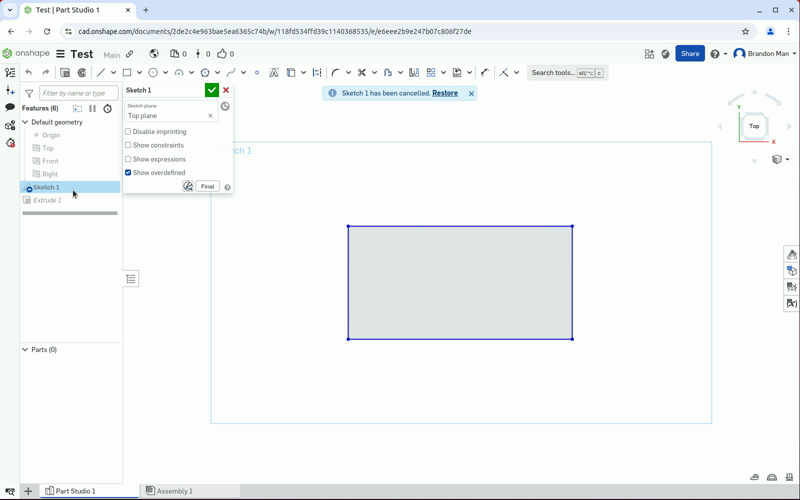
mouse_move(229, 92)
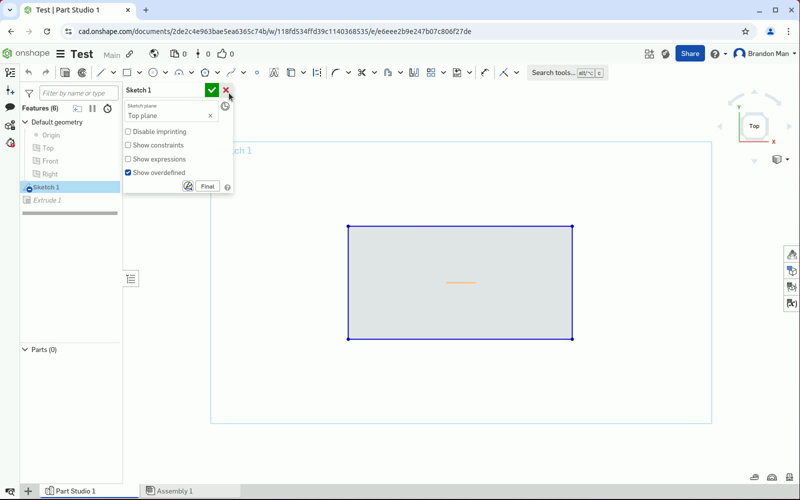
click(229, 92)
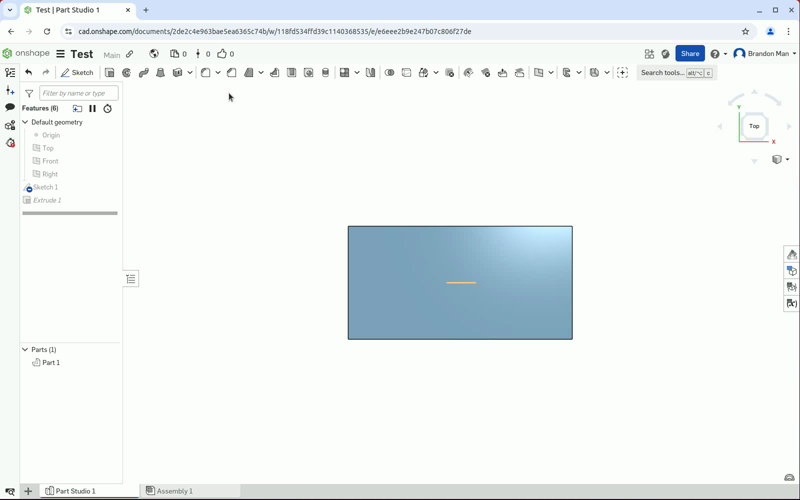
mouse_move(541, 75)
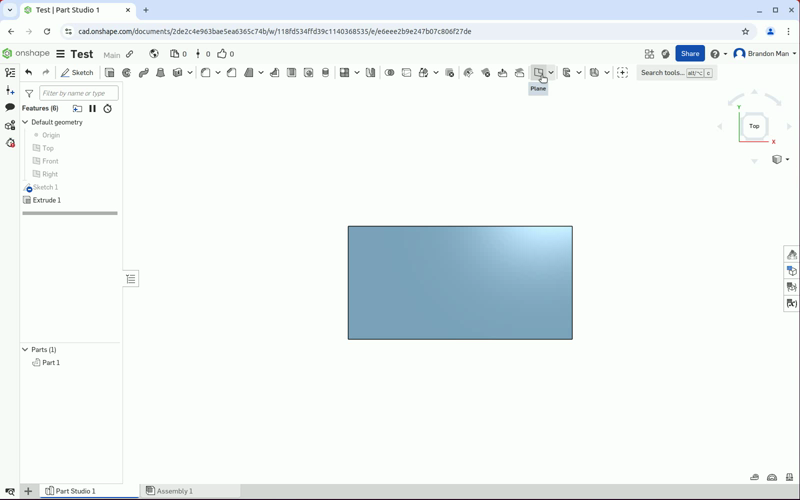
click(541, 75)
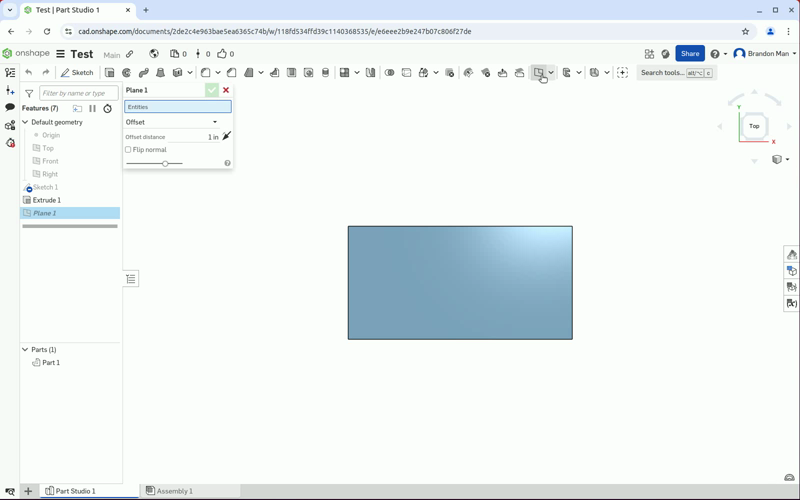
mouse_move(73, 150)
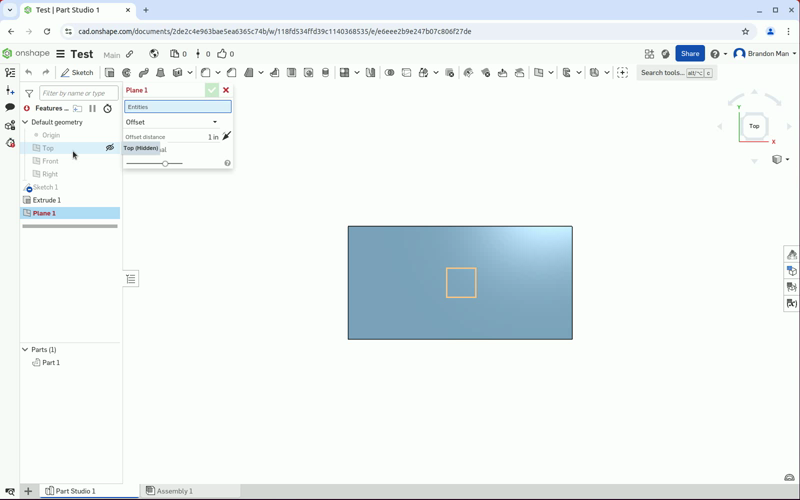
click(73, 150)
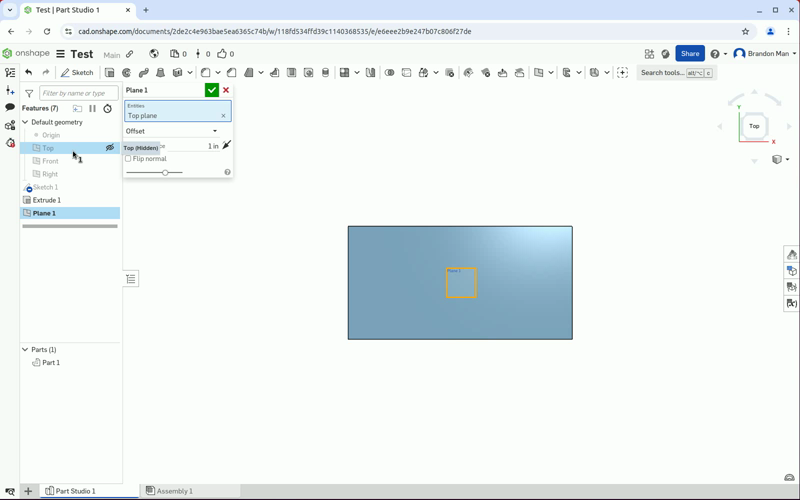
key(tab, 2)
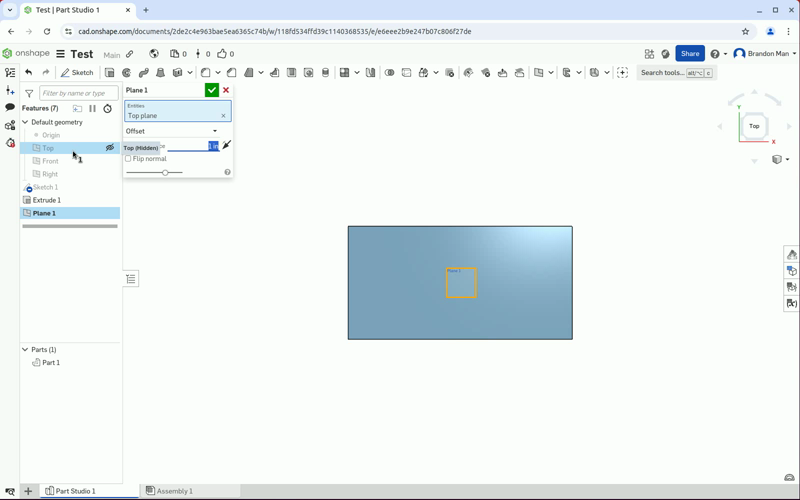
text(0.246)
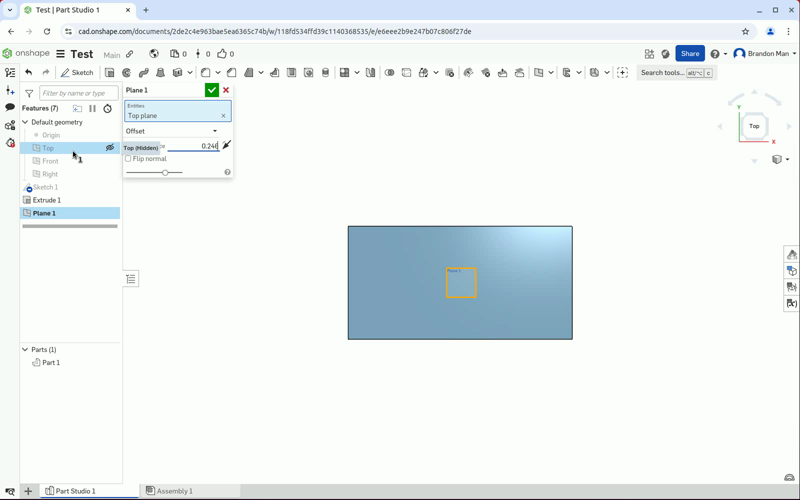
key(enter, 2)
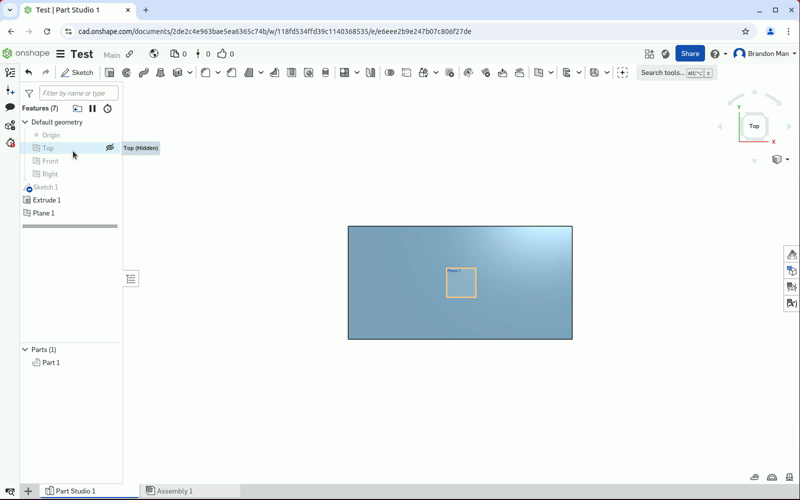
key(shift+s)
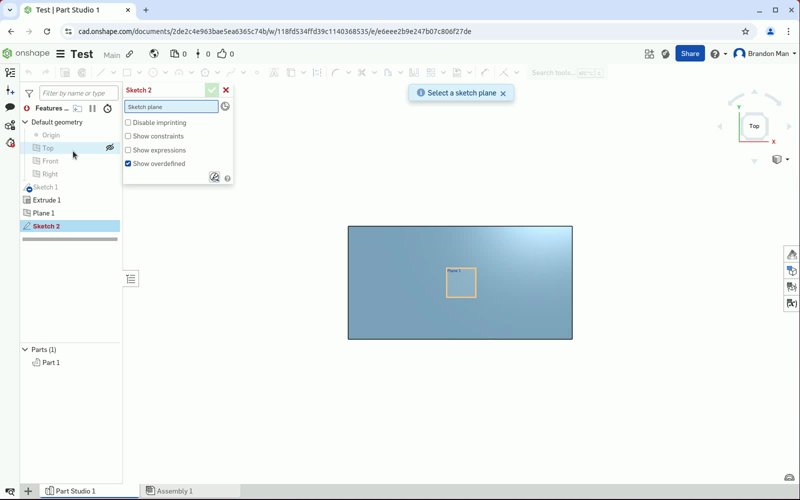
mouse_move(73, 215)
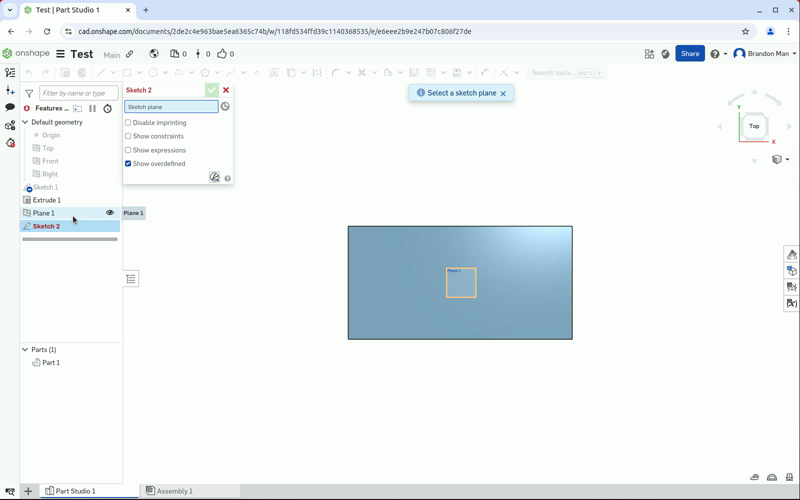
click(73, 215)
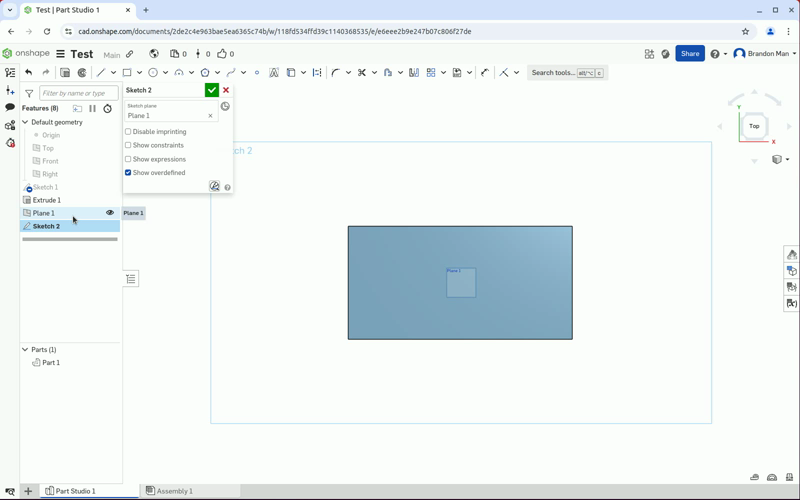
mouse_move(73, 352)
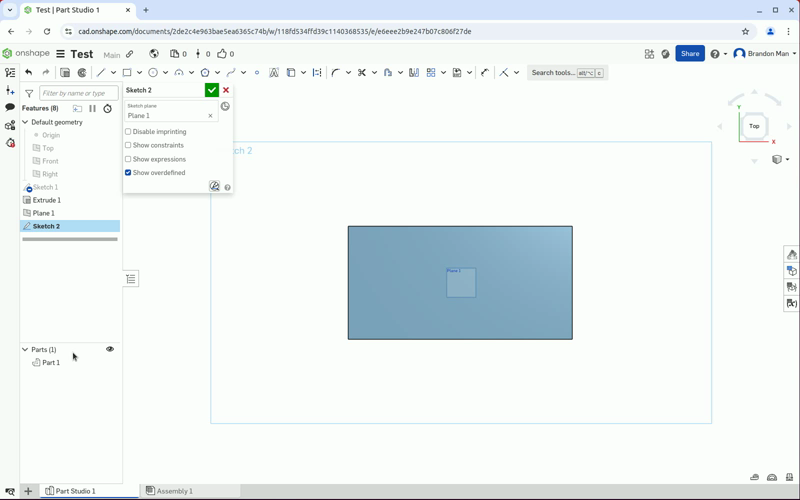
key(y)
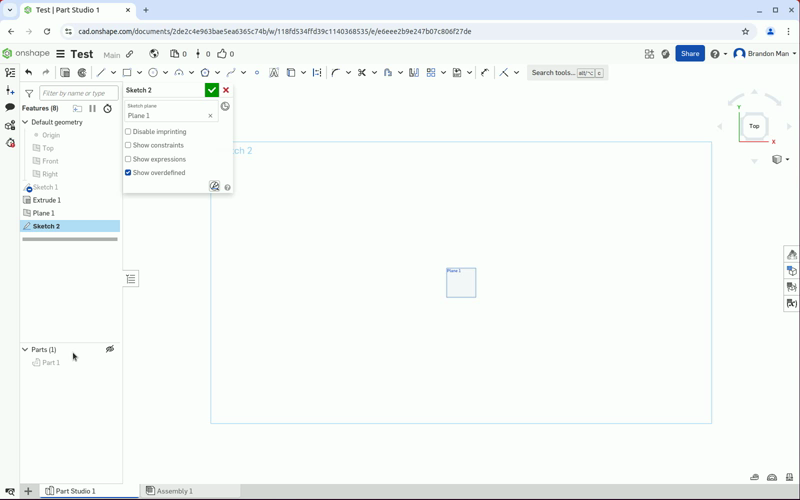
key(l)
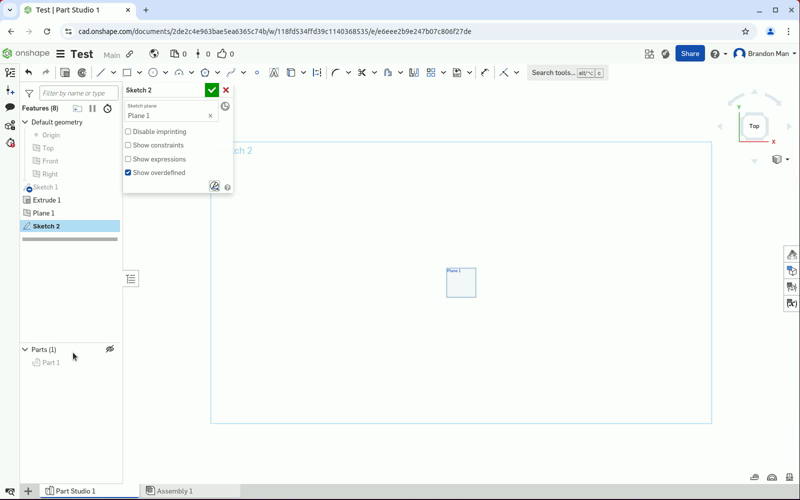
key_down(shift)
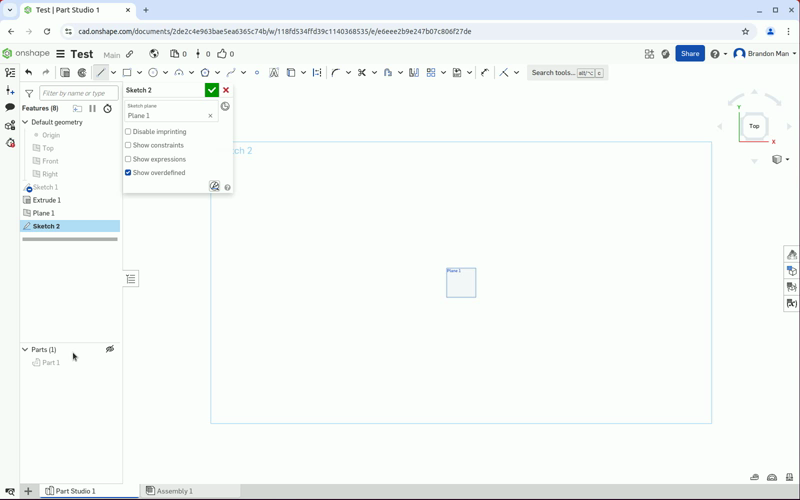
mouse_move(361, 304)
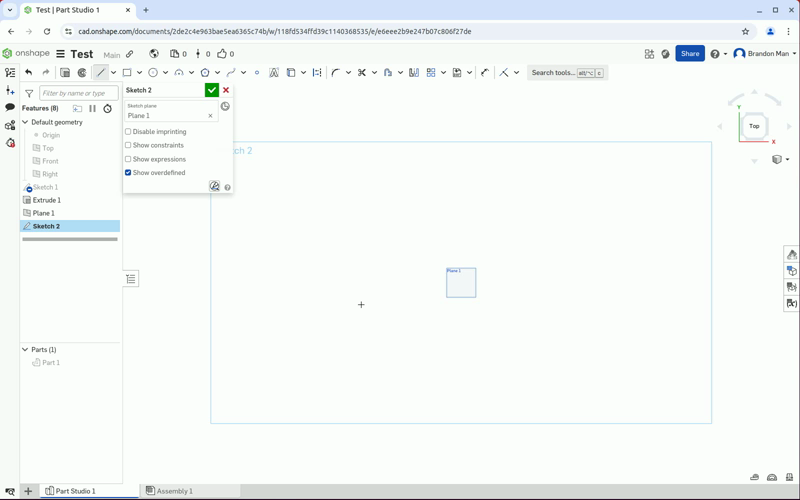
click(361, 304)
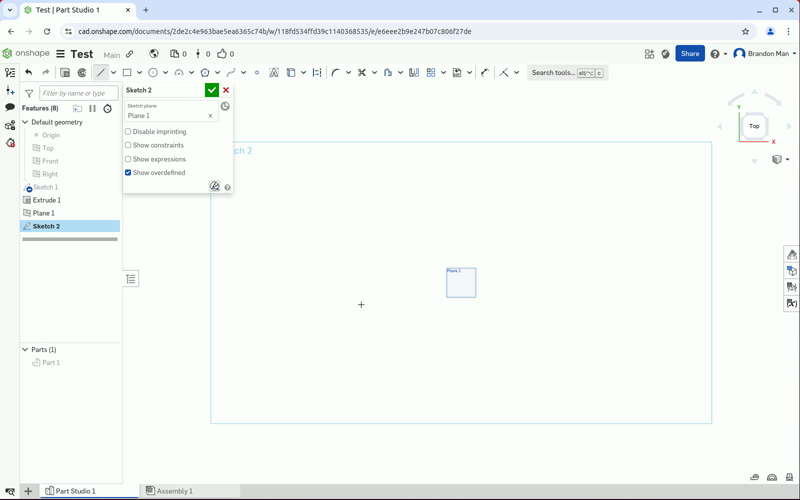
key_up(shift)
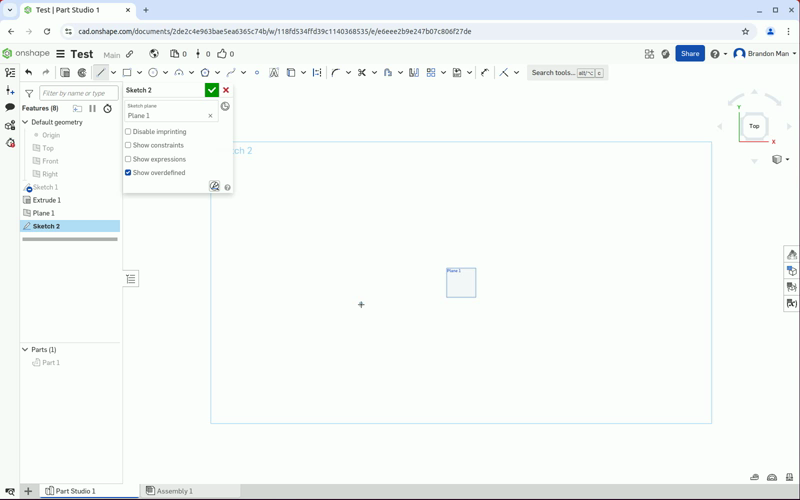
key_down(shift)
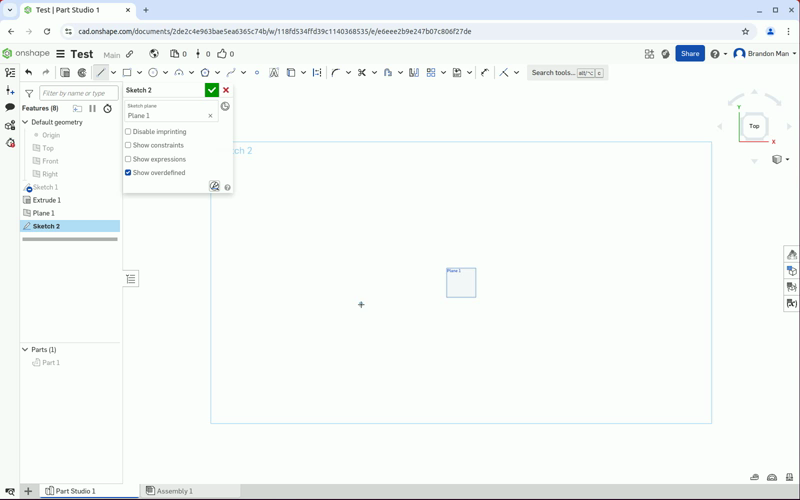
mouse_move(391, 304)
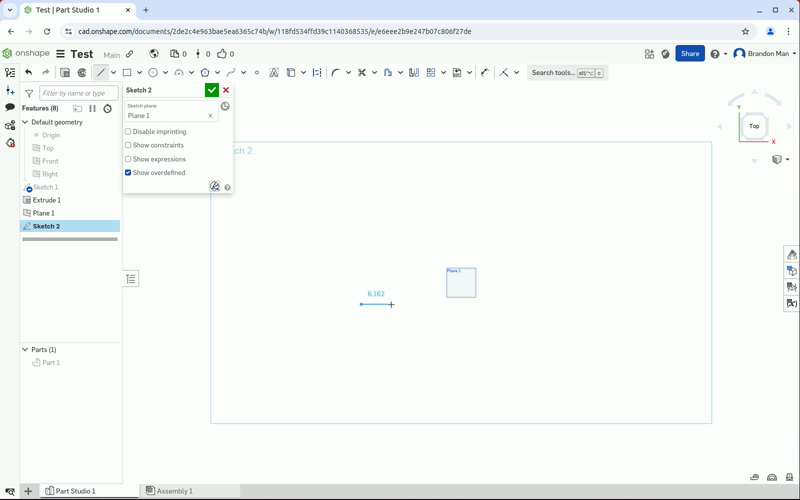
mouse_move(404, 304)
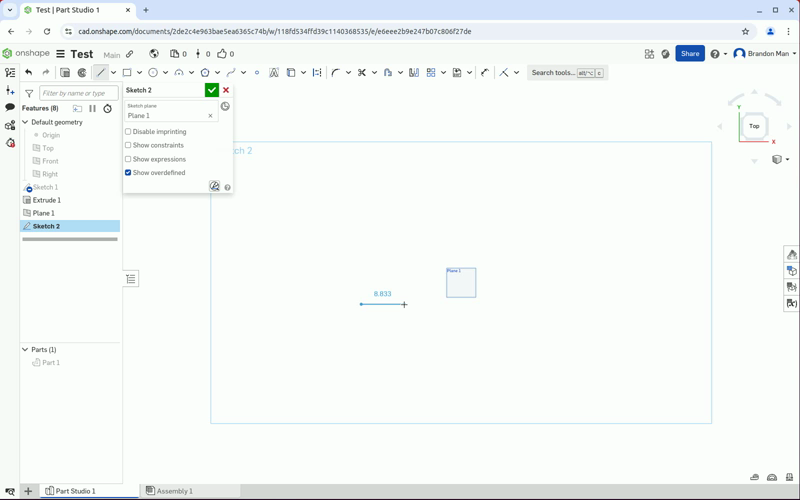
click(404, 304)
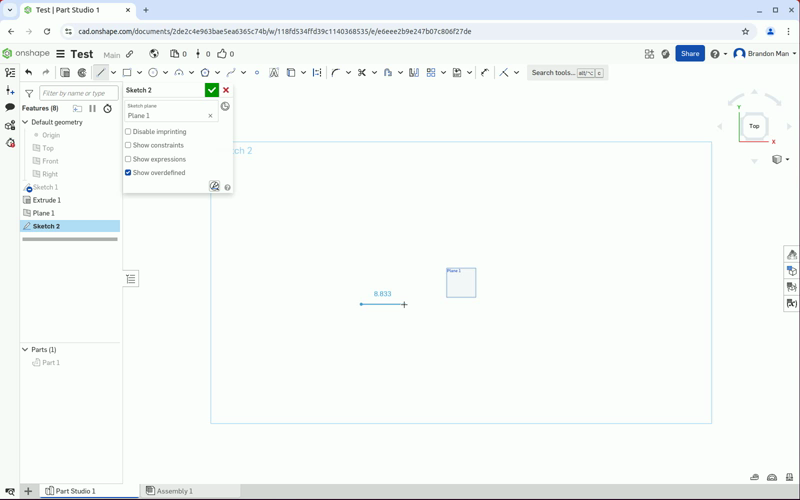
key_up(shift)
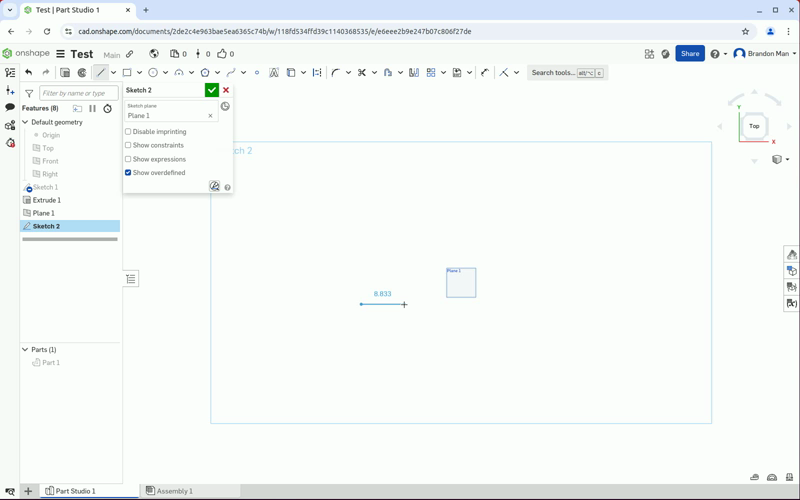
key_down(shift)
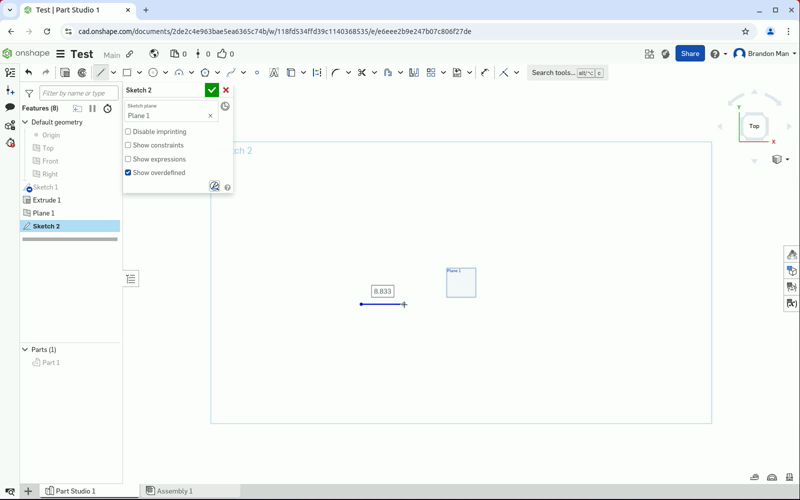
mouse_move(434, 304)
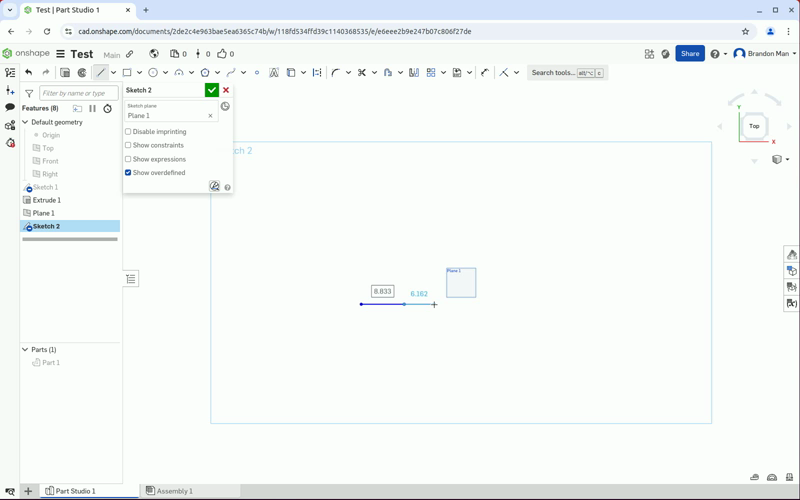
mouse_move(404, 261)
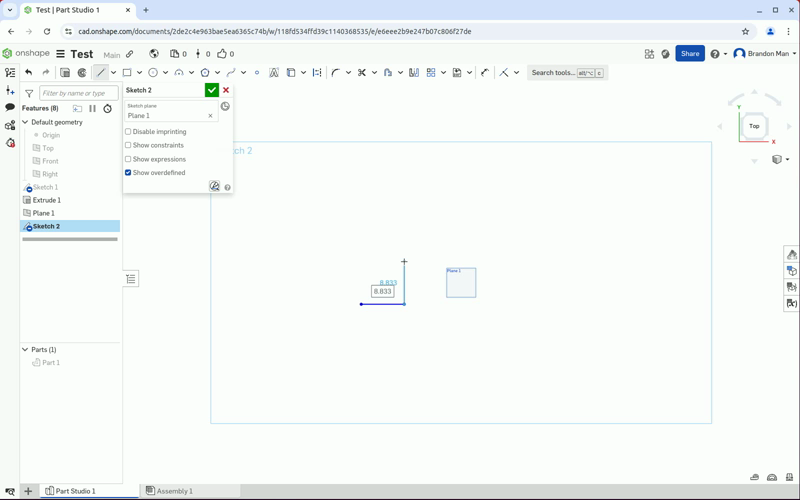
click(404, 261)
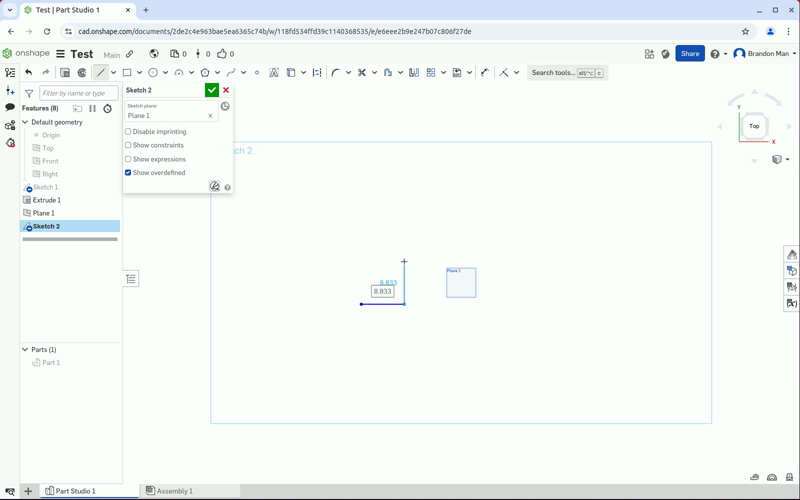
key_up(shift)
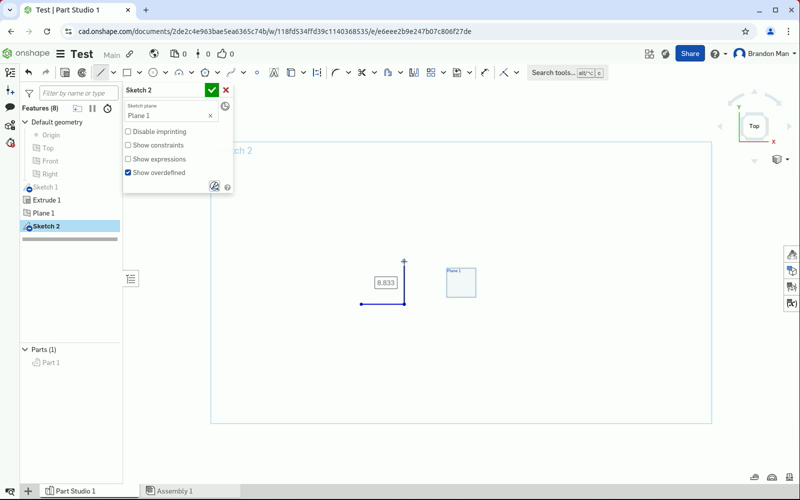
key_down(shift)
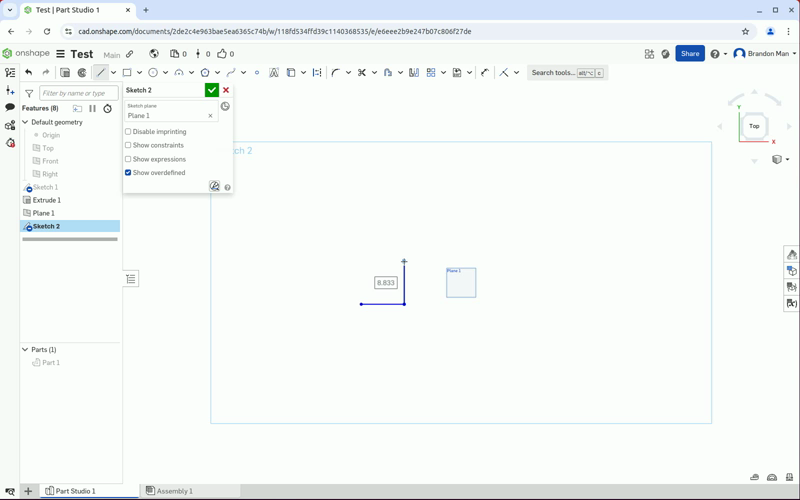
mouse_move(434, 261)
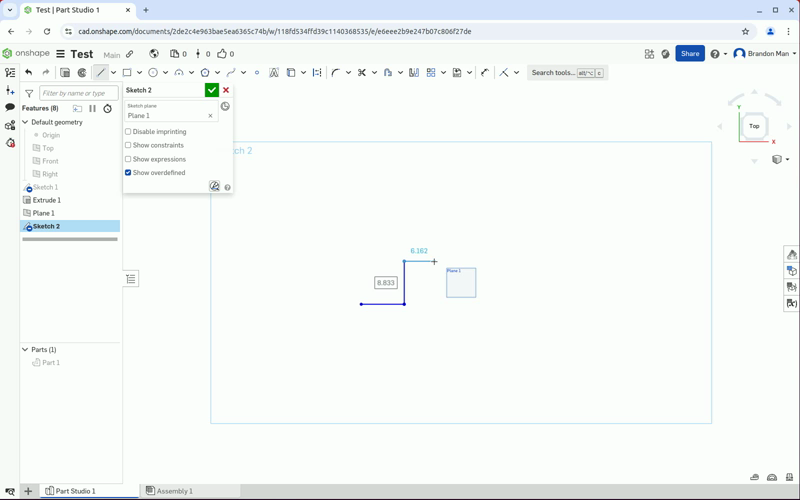
mouse_move(361, 261)
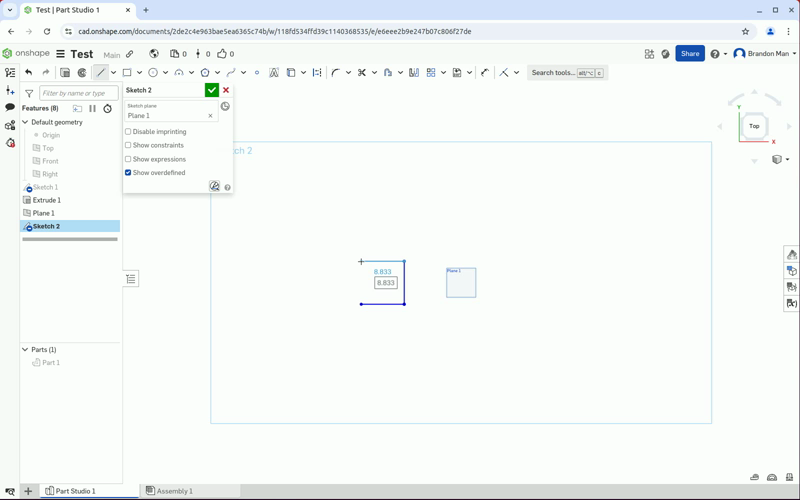
click(361, 261)
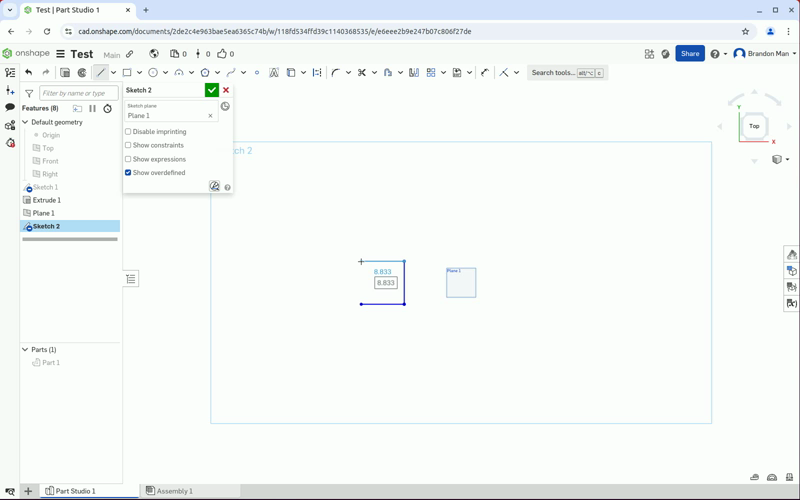
key_up(shift)
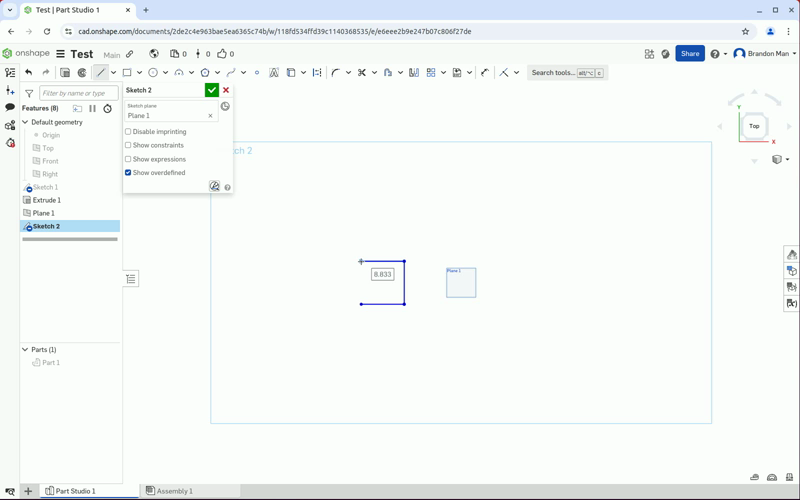
mouse_move(391, 261)
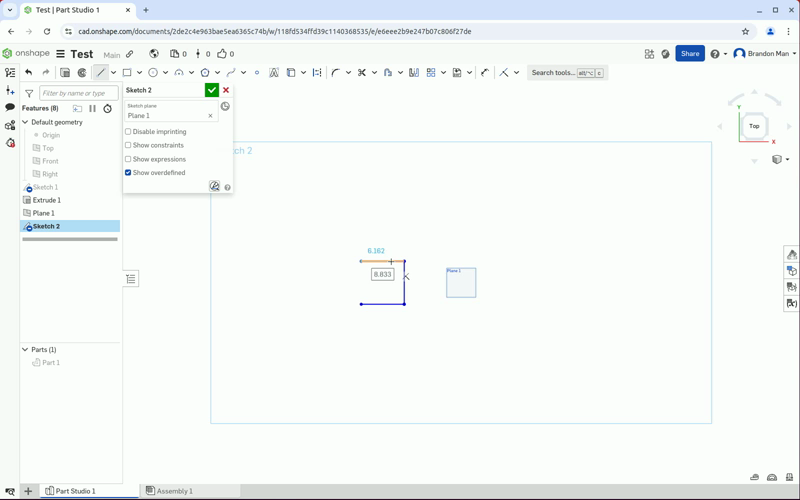
key_down(shift)
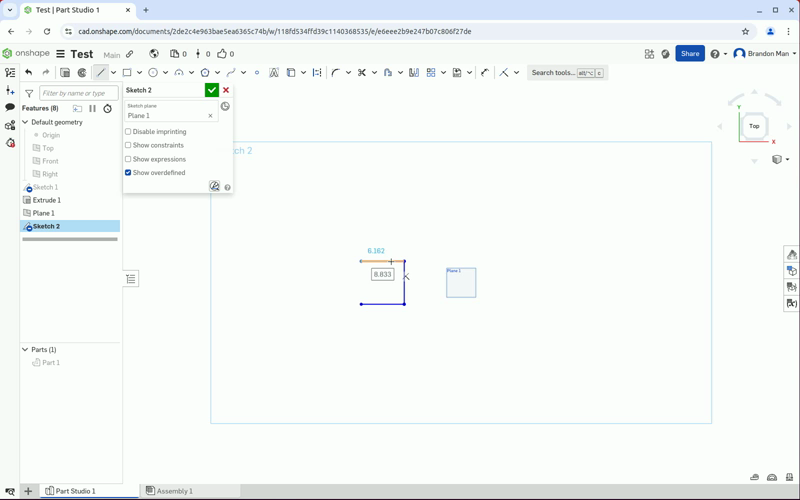
mouse_move(361, 304)
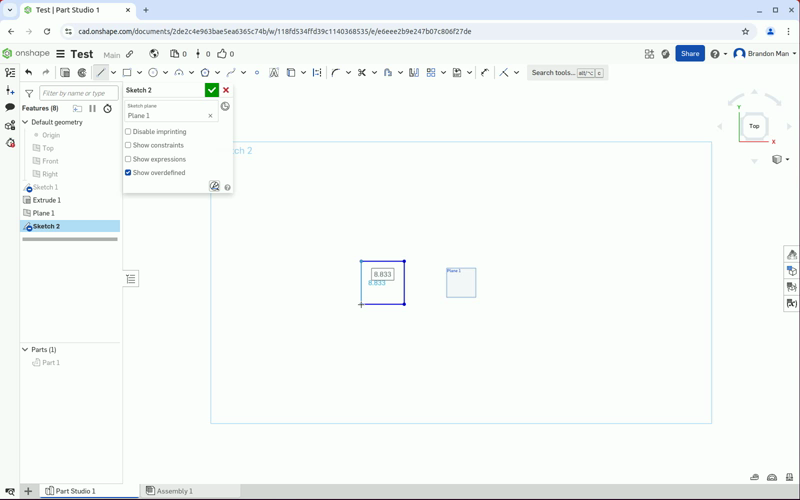
key_up(shift)
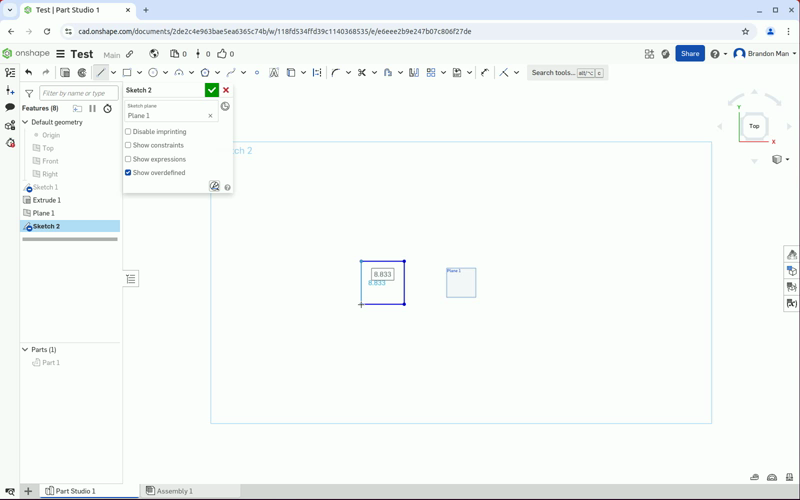
click(361, 304)
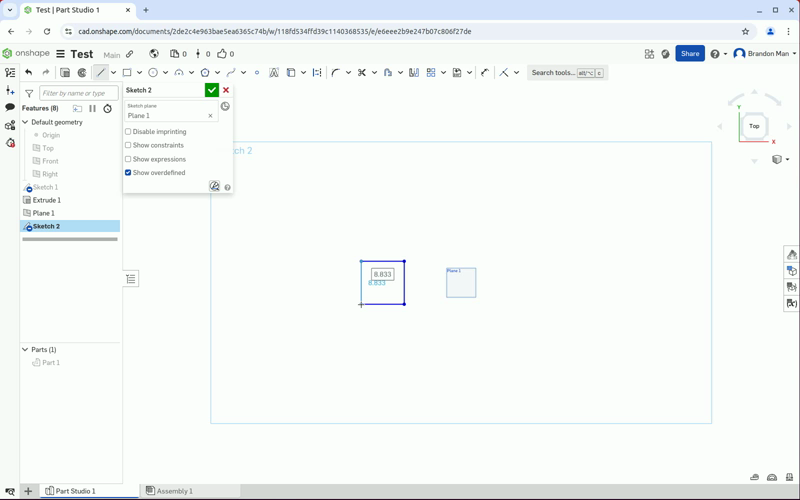
key(esc)
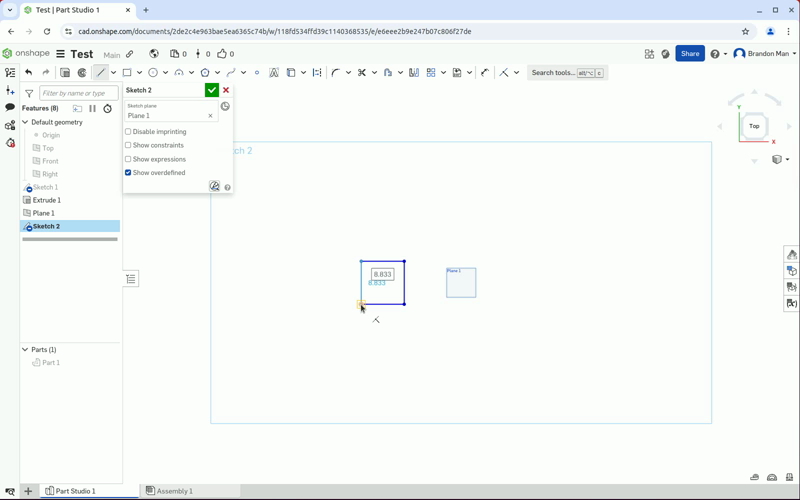
mouse_move(374, 296)
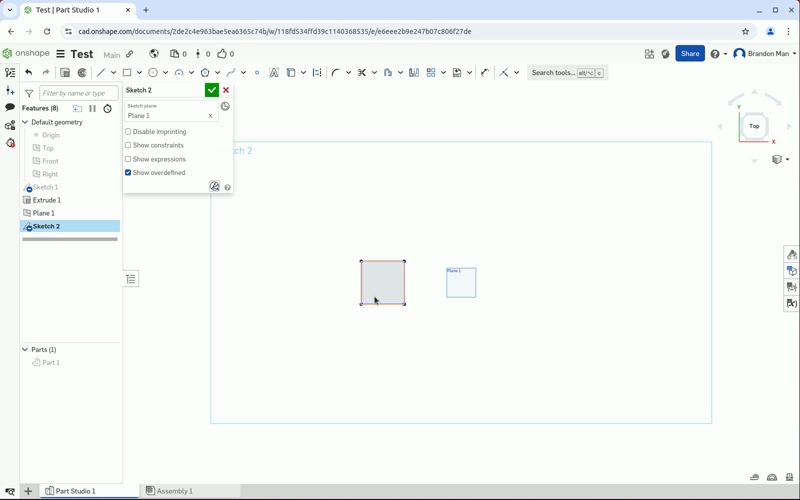
click(374, 296)
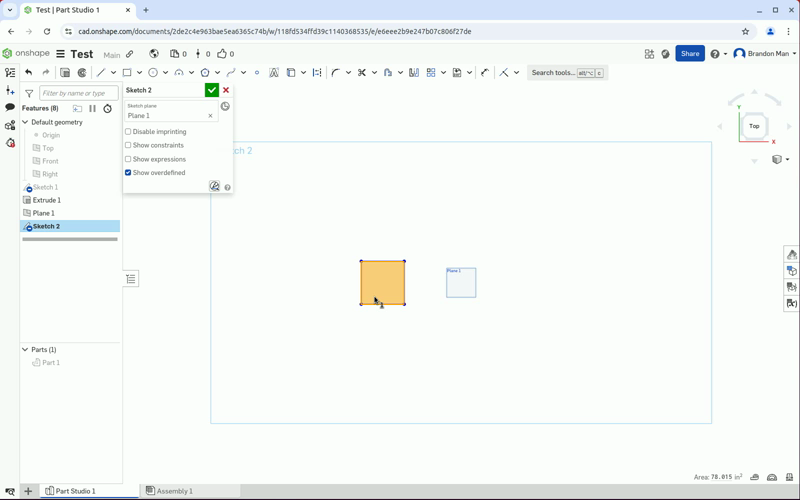
mouse_move(73, 352)
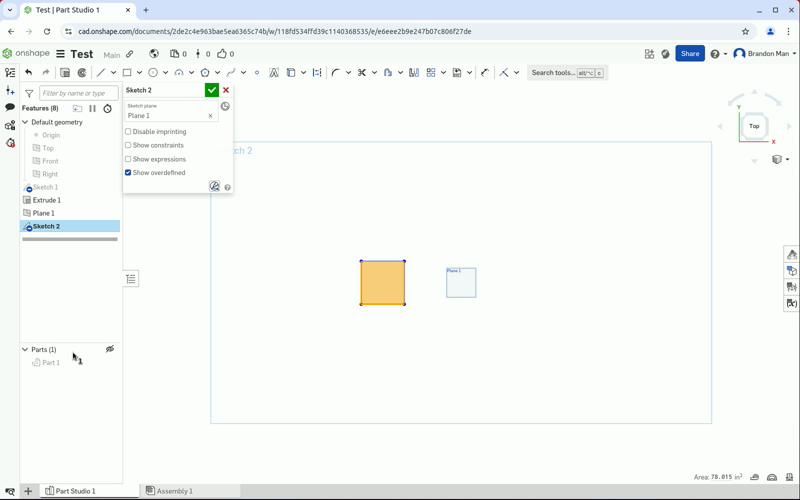
key(shift+y)
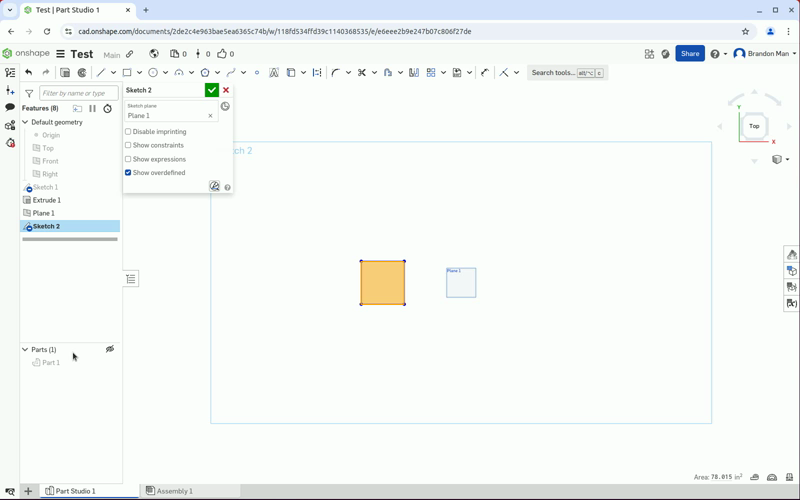
key(shift+e)
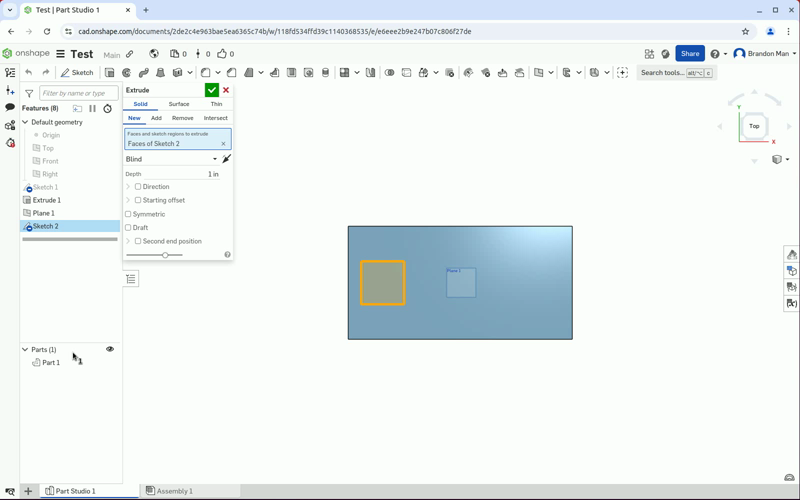
mouse_move(143, 106)
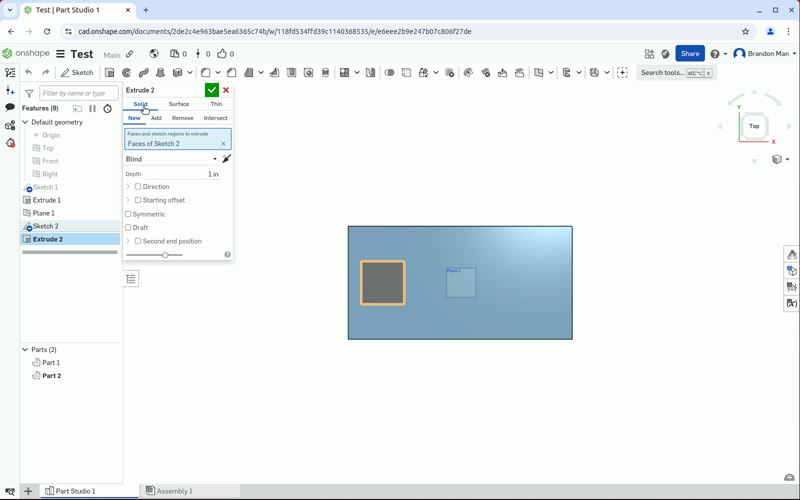
click(143, 106)
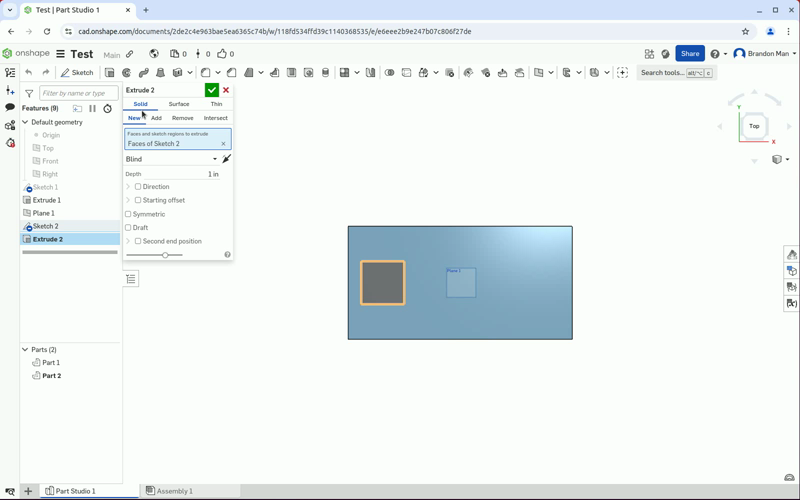
mouse_move(137, 120)
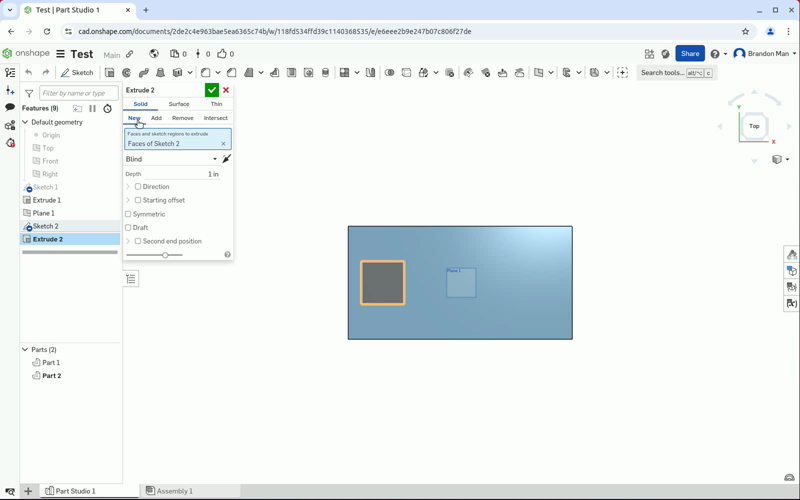
click(137, 120)
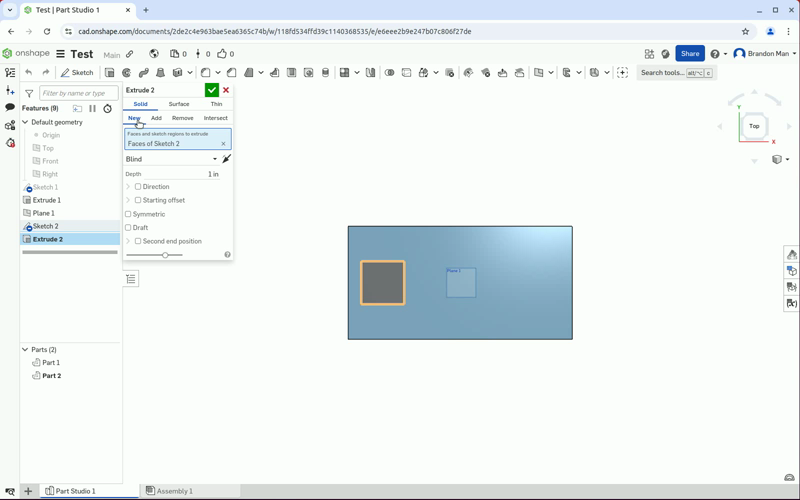
key(tab, 4)
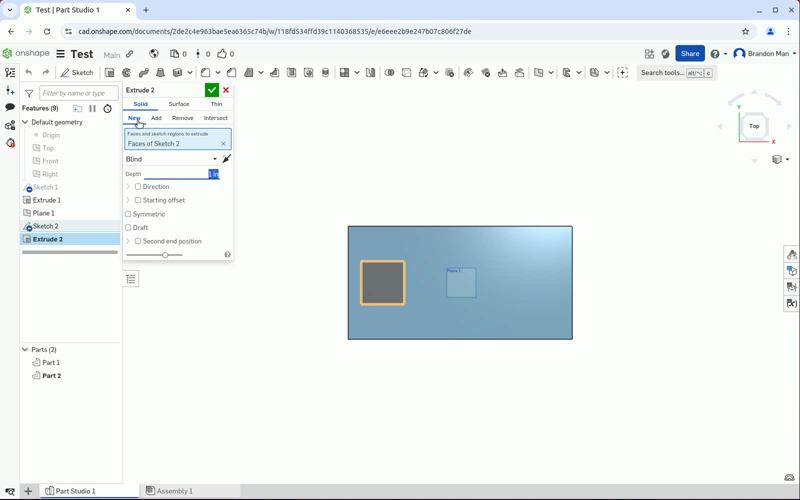
text(7.221)
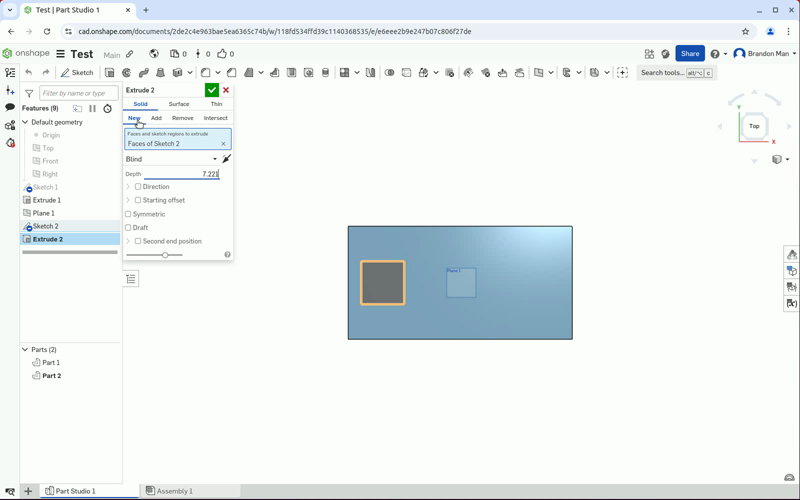
key(enter)
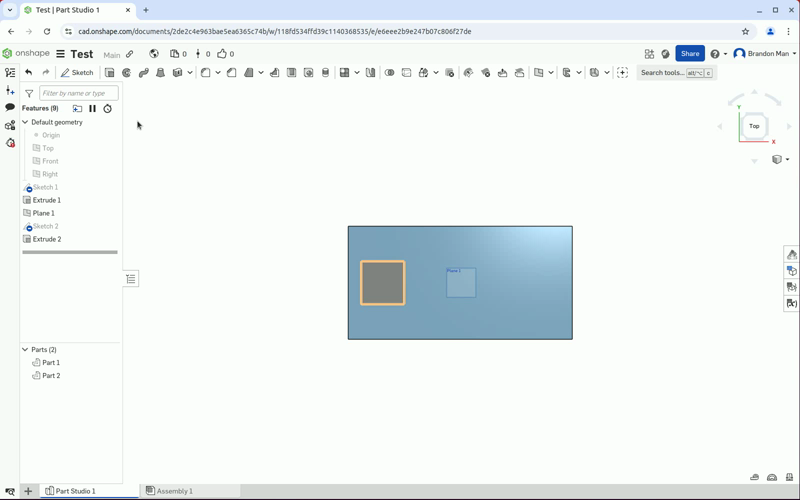
key(shift+h)
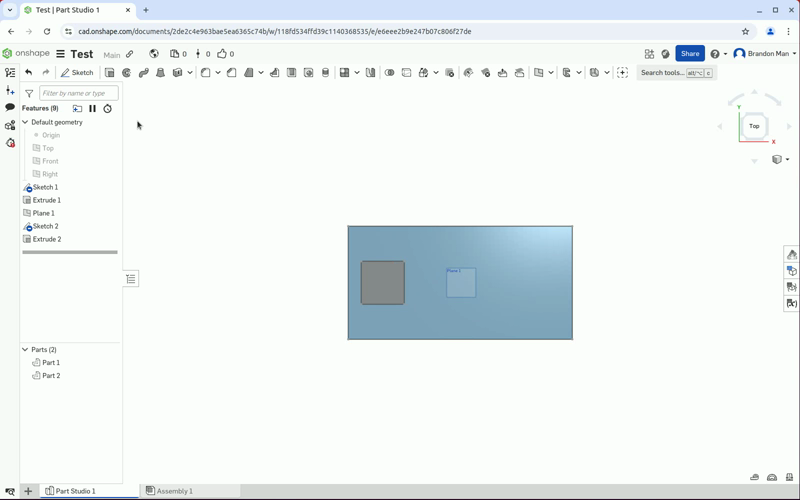
key(shift+h)
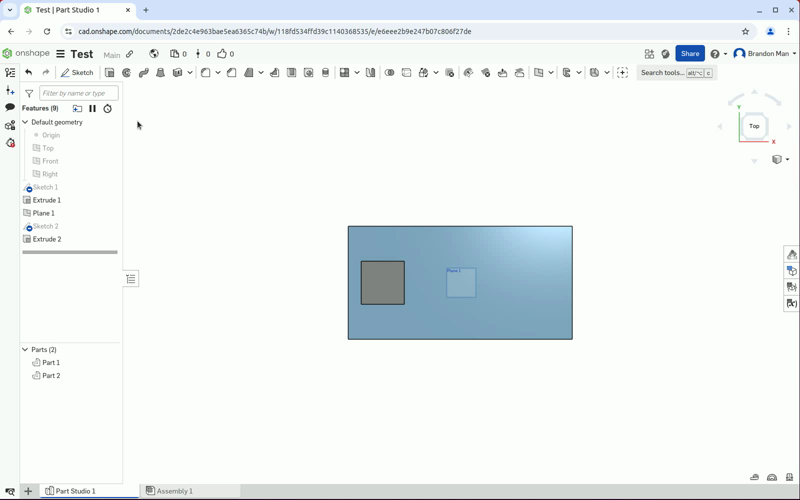
mouse_move(73, 189)
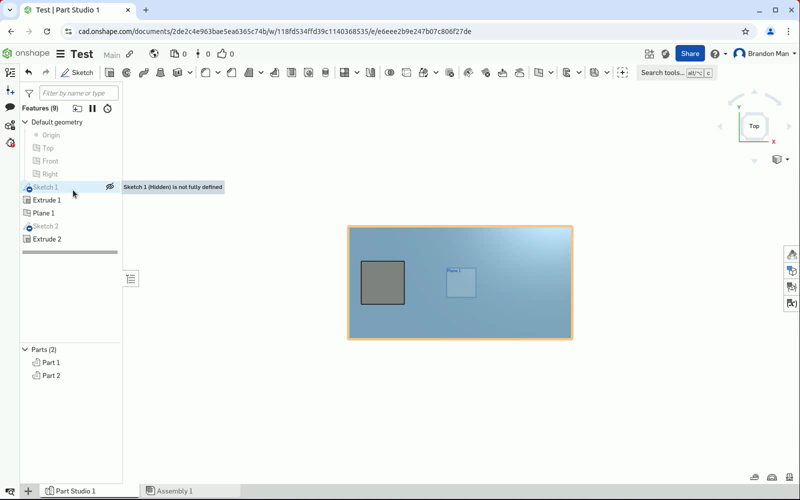
click(73, 189)
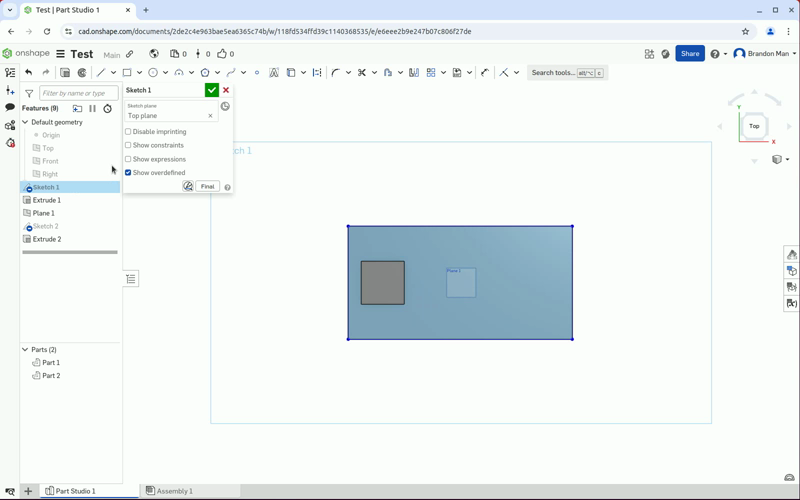
mouse_move(229, 92)
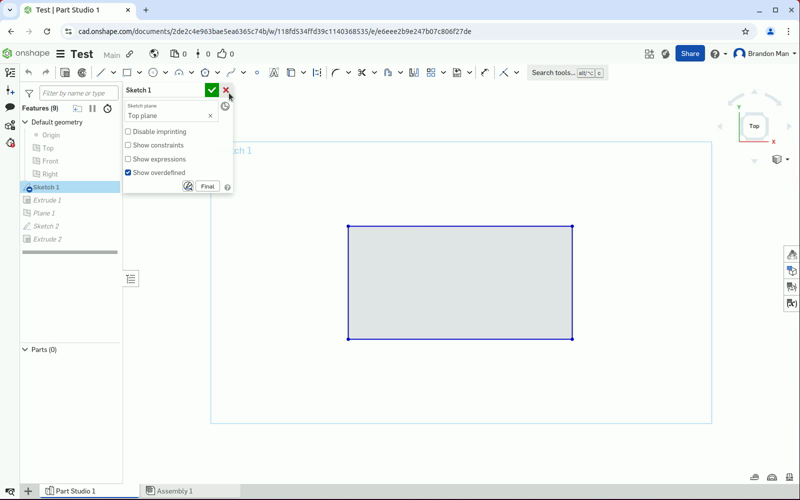
click(229, 92)
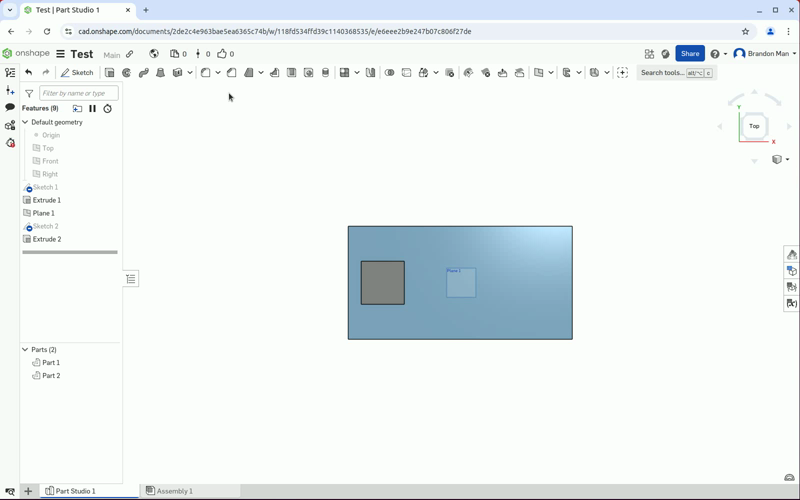
mouse_move(541, 75)
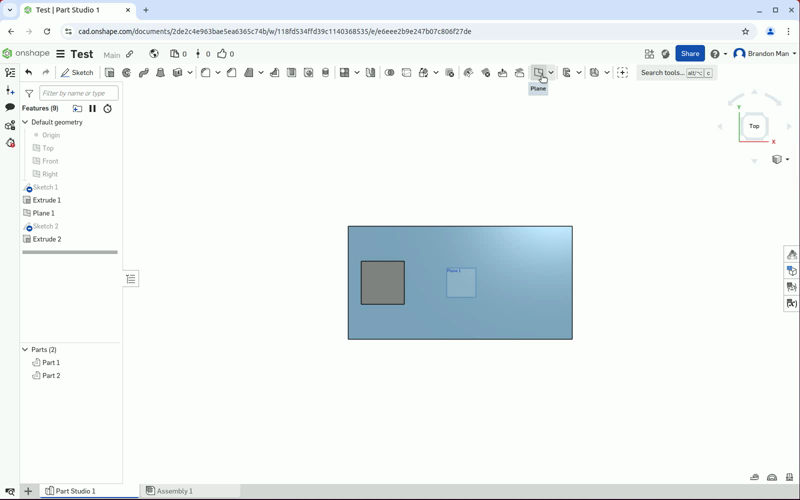
click(541, 75)
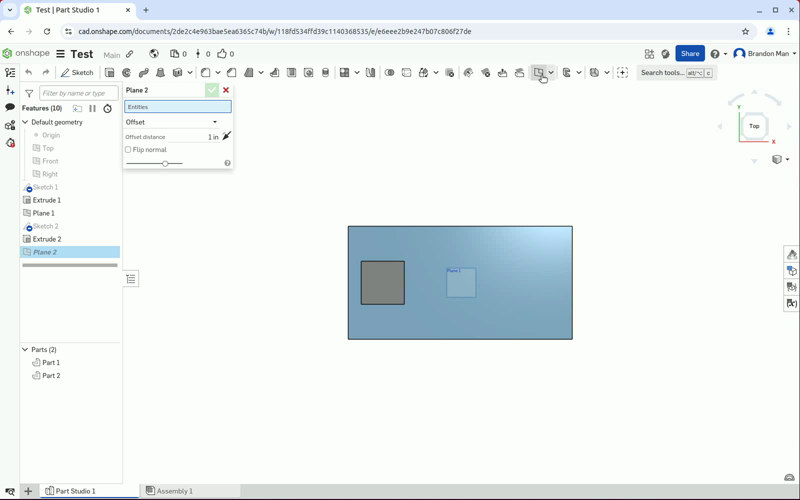
mouse_move(73, 150)
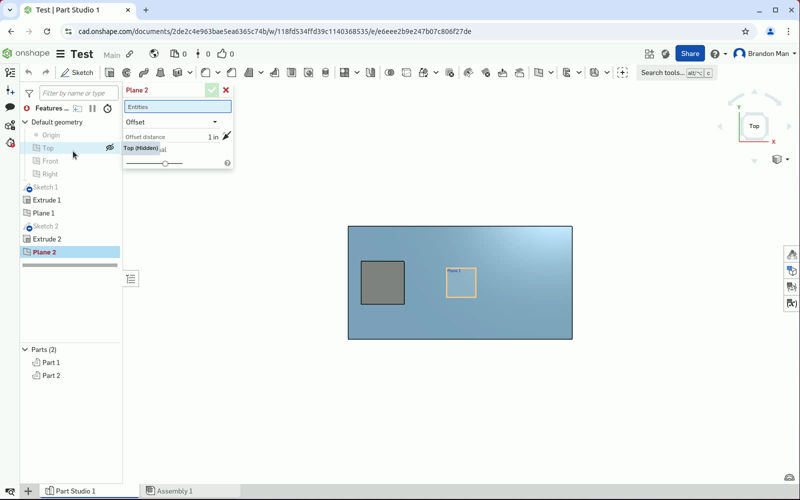
click(73, 150)
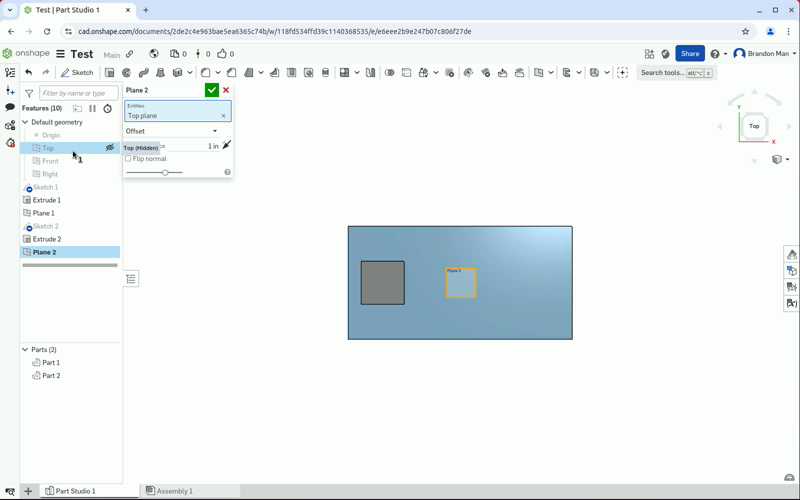
key(tab, 2)
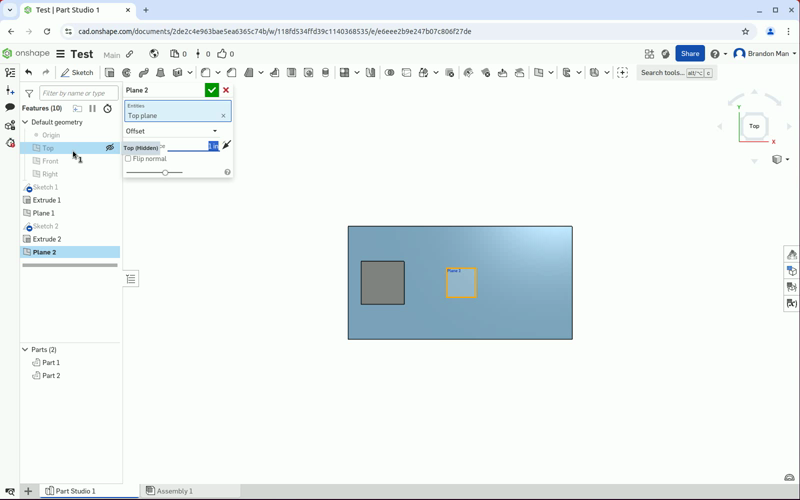
text(7.456)
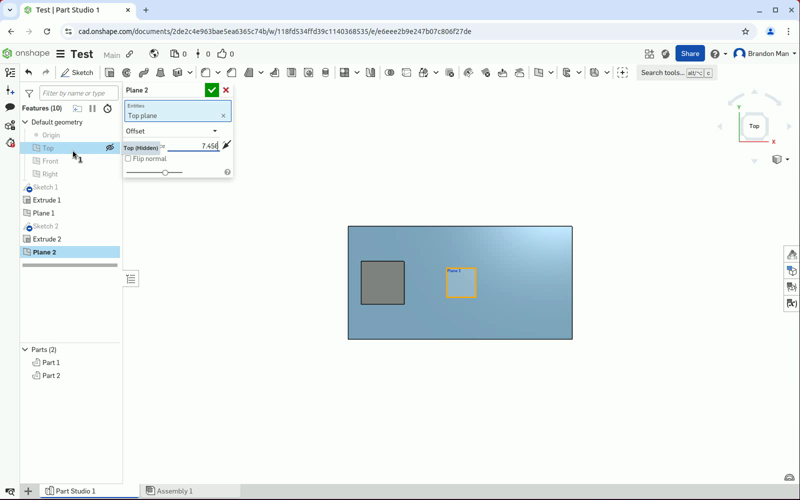
key(enter, 2)
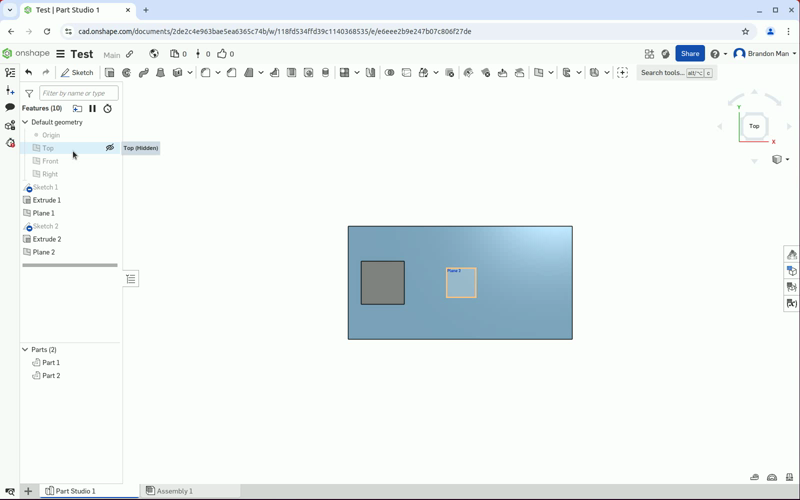
key(shift+s)
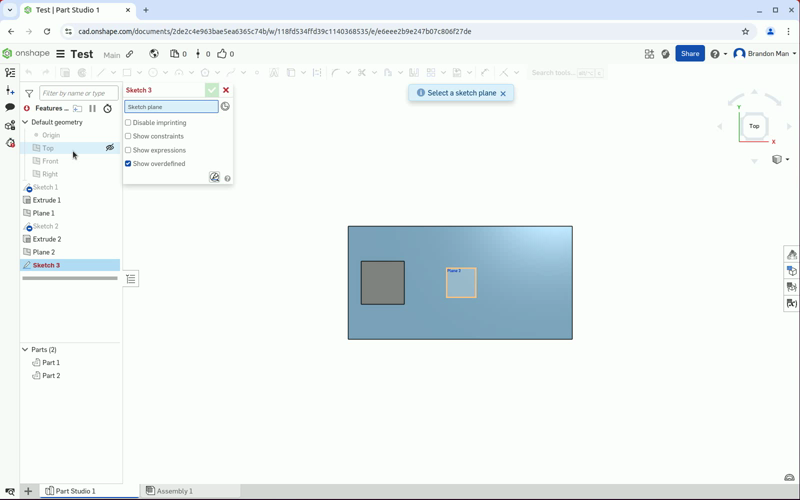
mouse_move(73, 254)
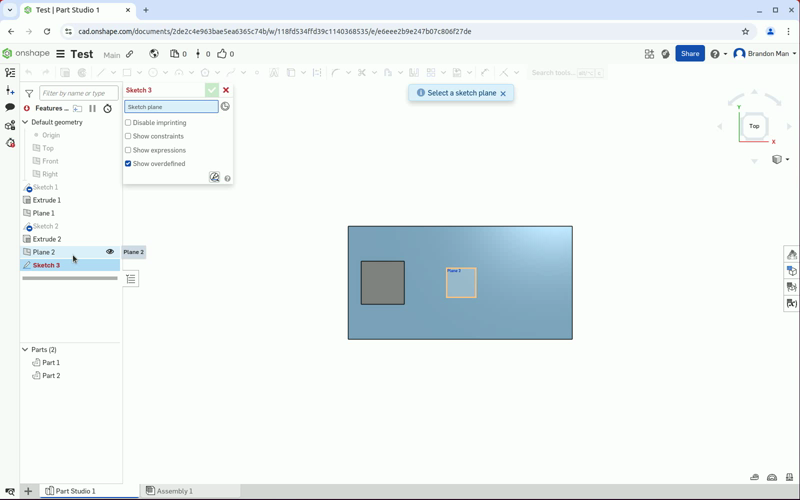
click(73, 254)
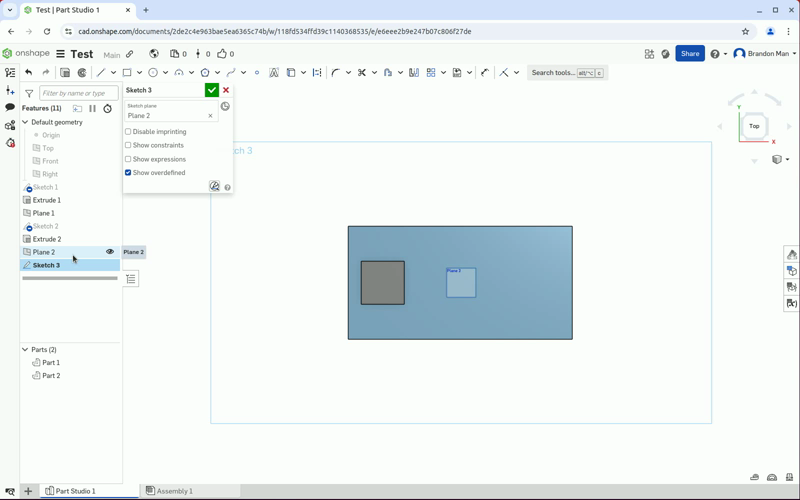
mouse_move(73, 352)
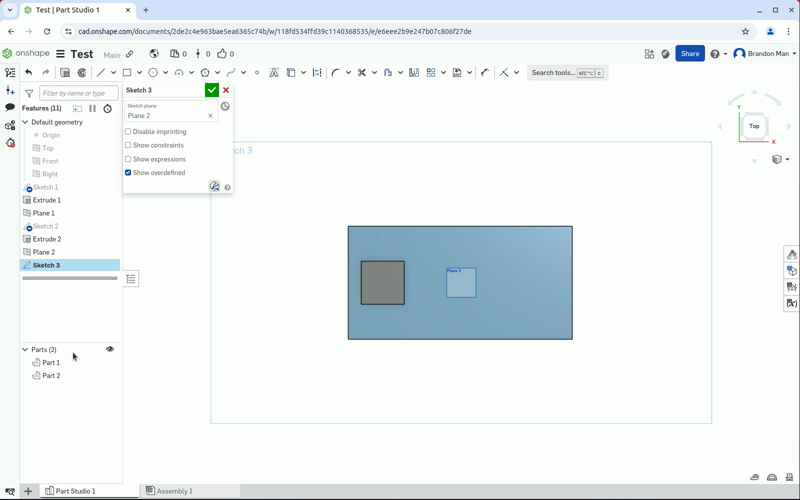
key(y)
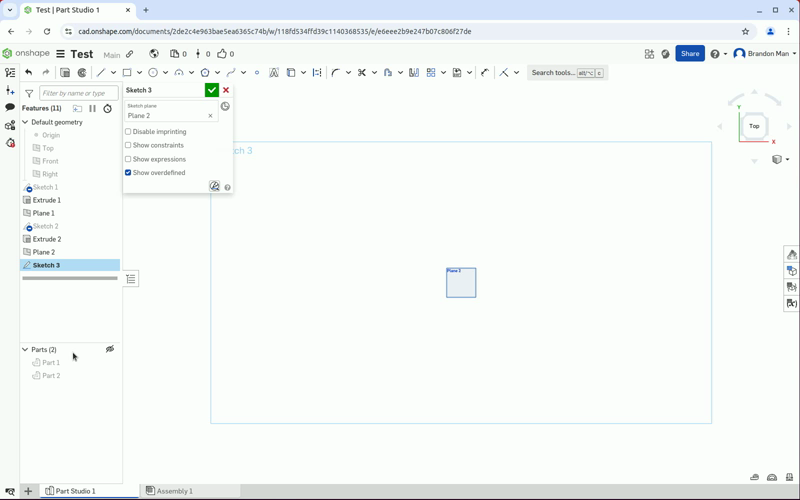
key(l)
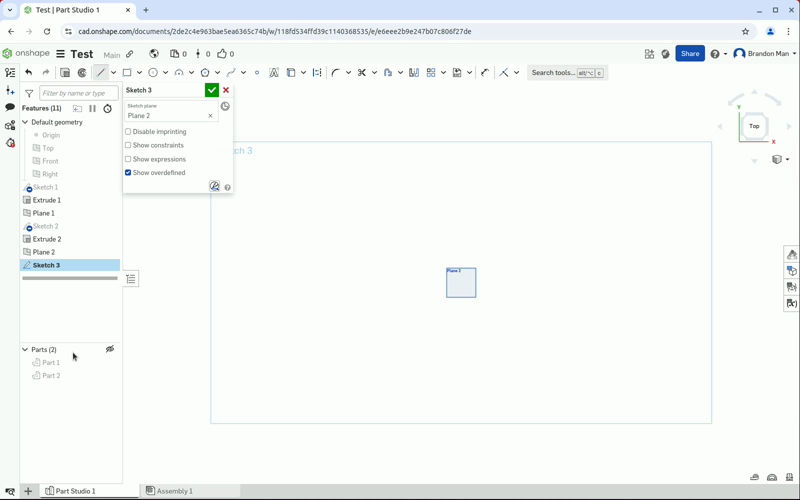
key_down(shift)
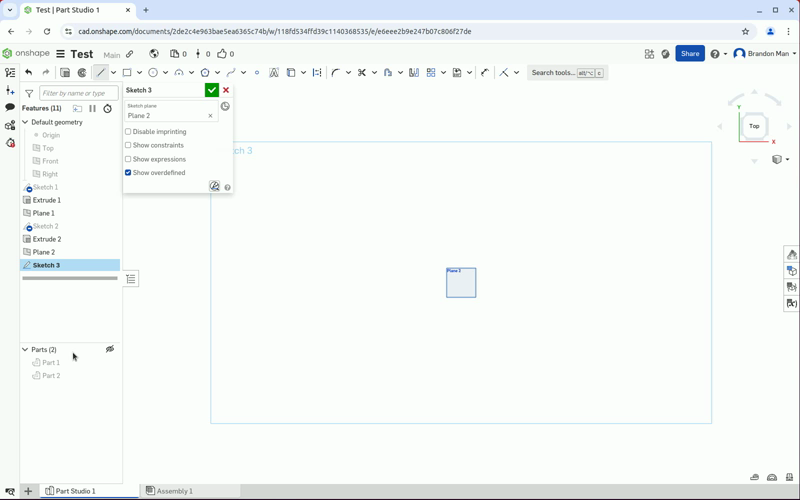
mouse_move(368, 297)
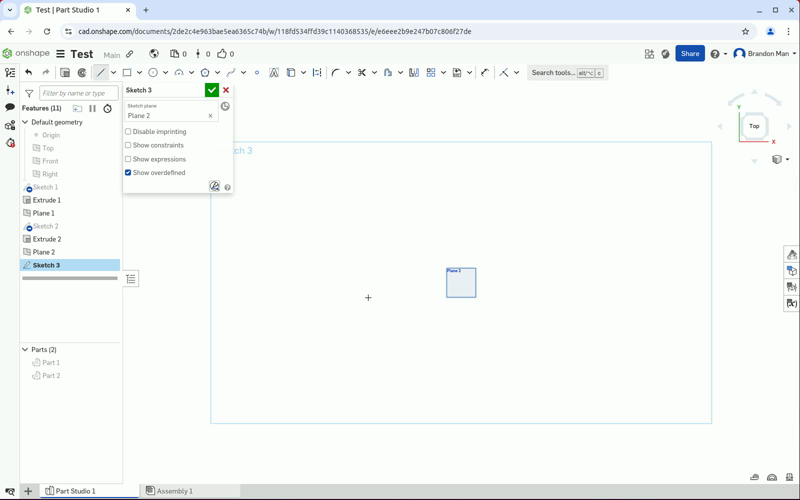
click(368, 297)
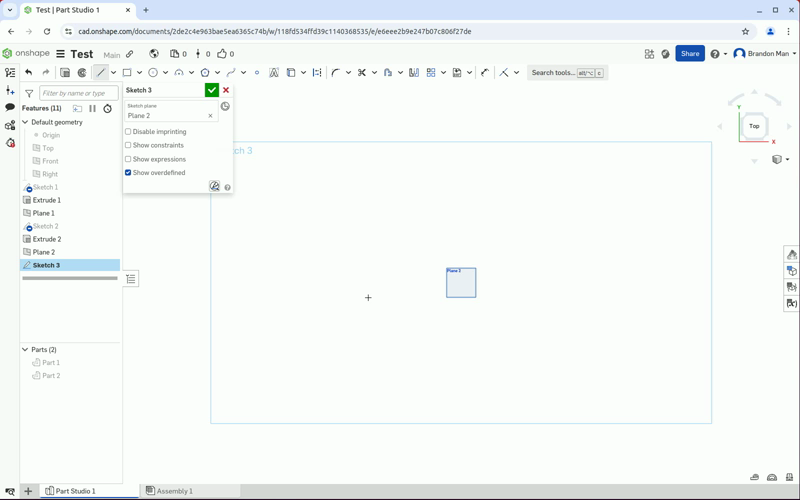
key_up(shift)
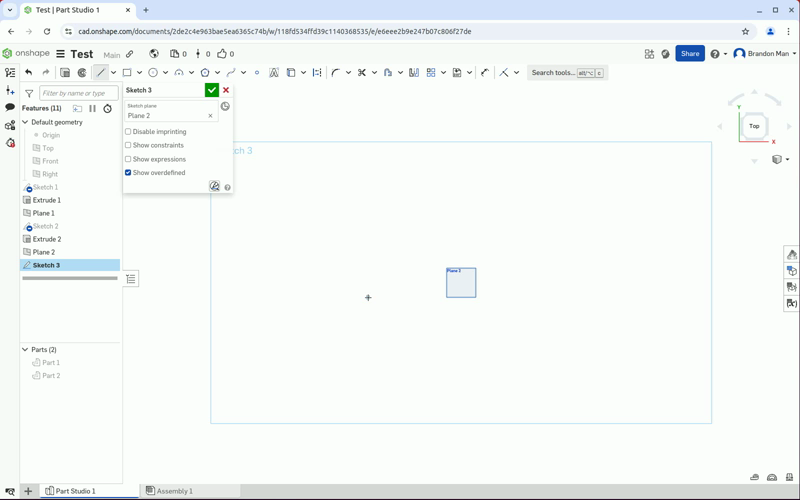
key_down(shift)
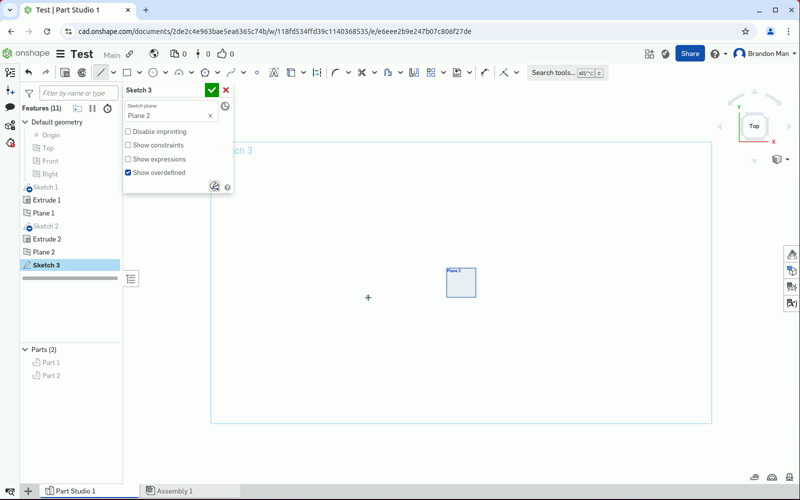
mouse_move(398, 297)
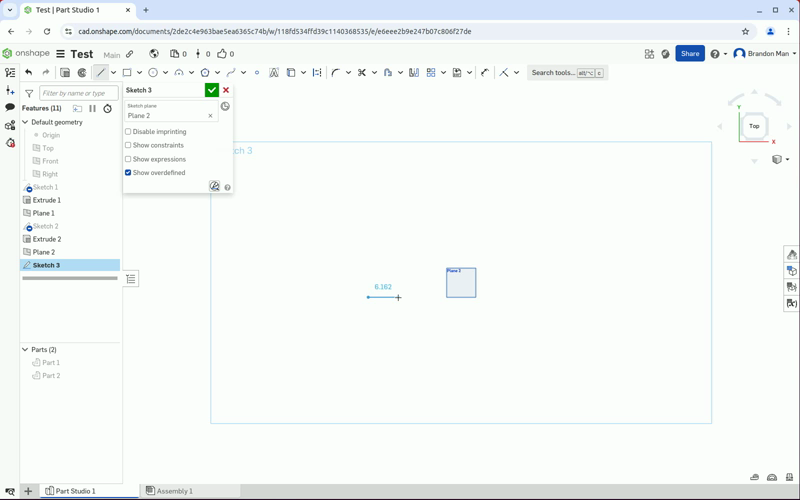
mouse_move(397, 297)
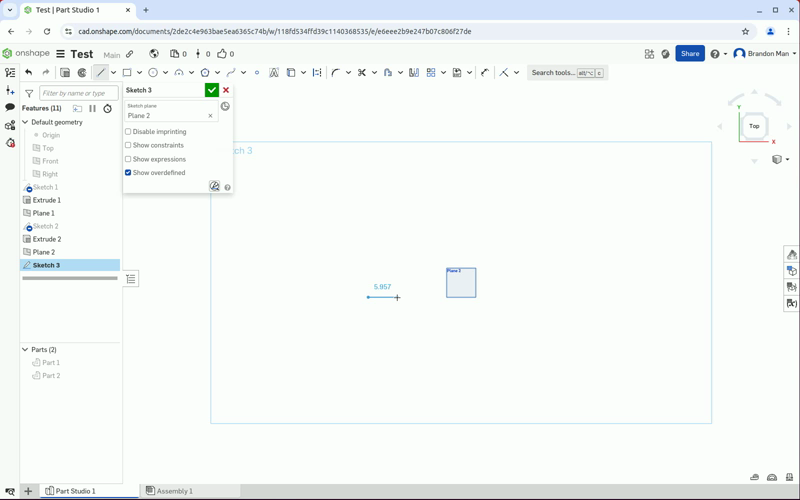
click(397, 297)
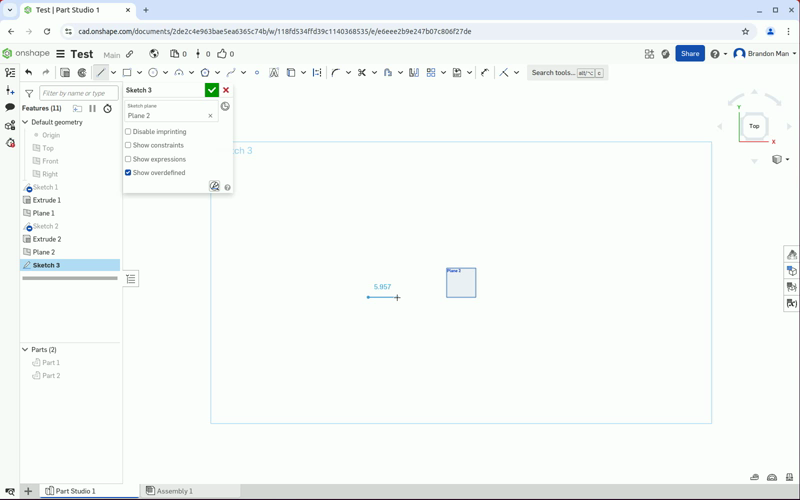
key_up(shift)
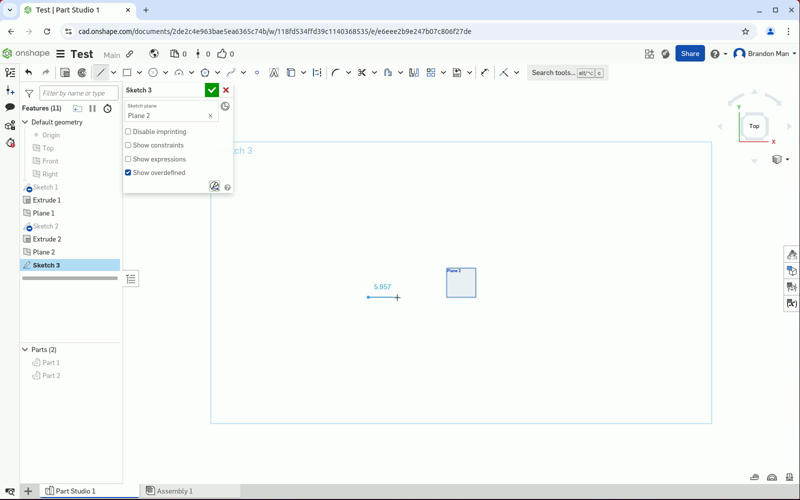
key_down(shift)
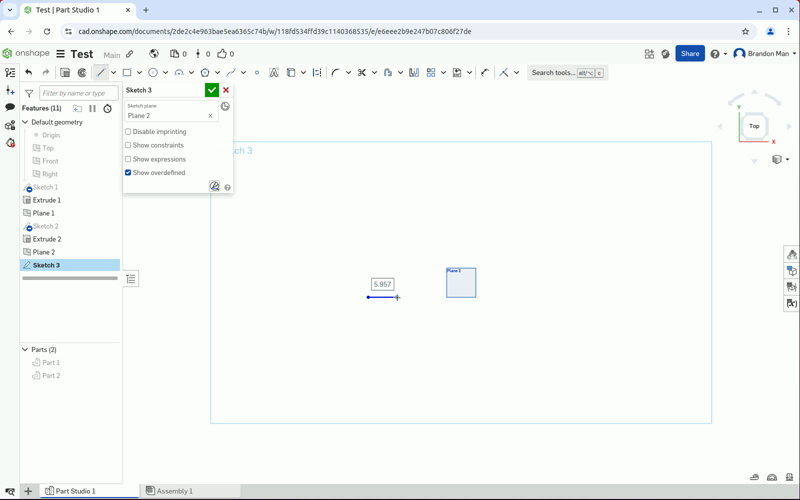
mouse_move(427, 297)
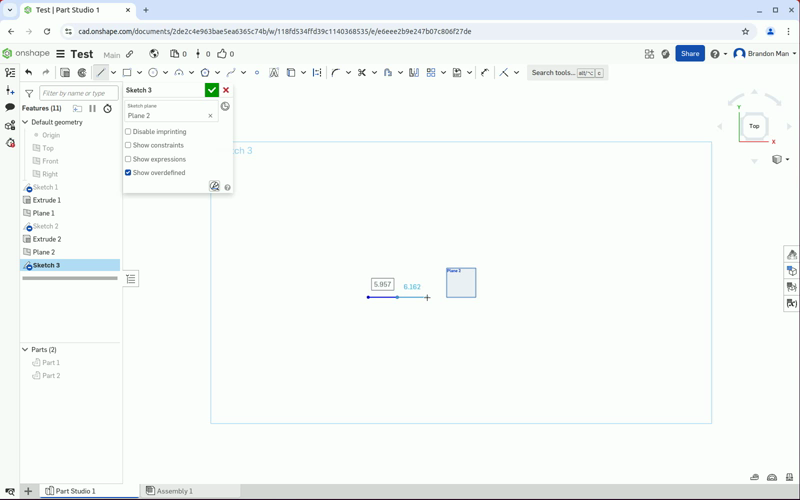
mouse_move(397, 267)
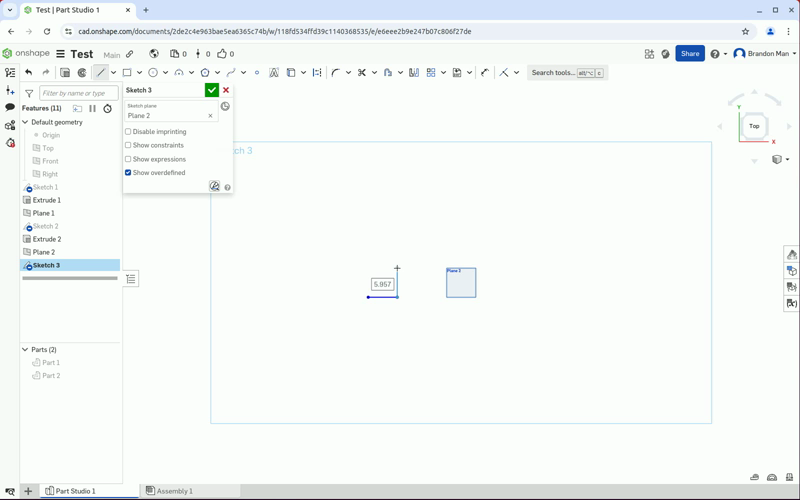
click(397, 267)
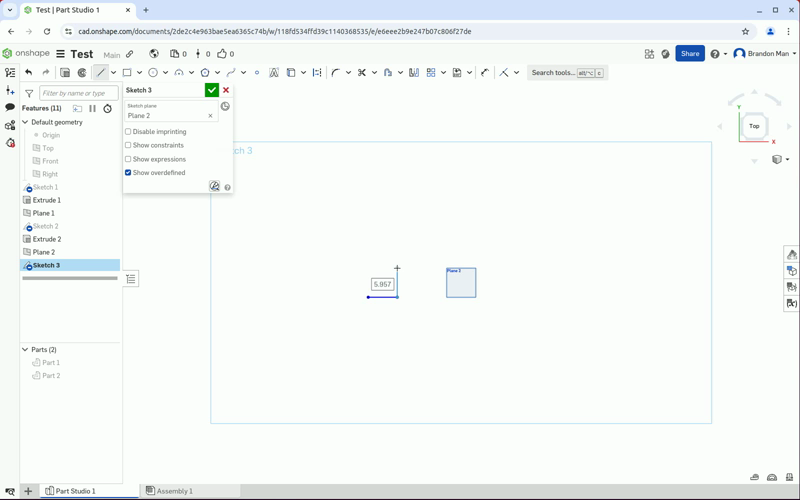
key_up(shift)
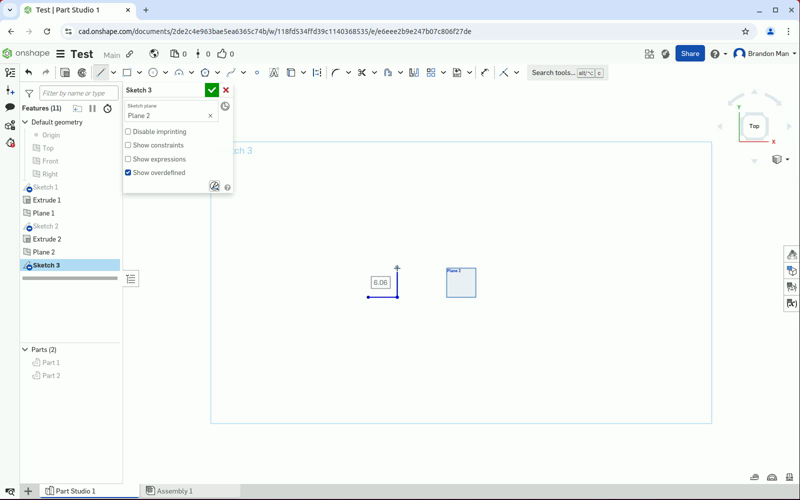
key_down(shift)
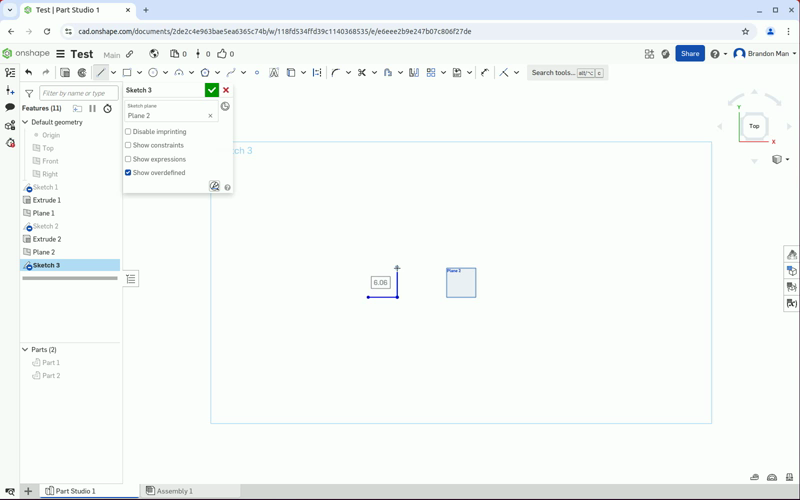
mouse_move(427, 267)
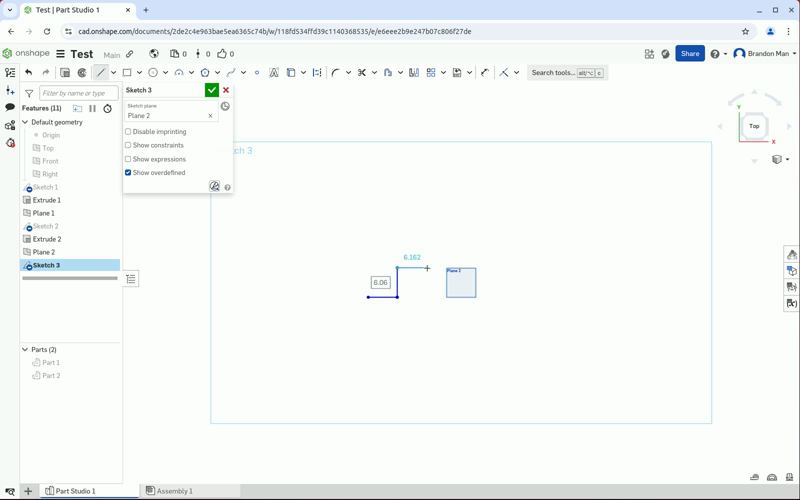
mouse_move(368, 267)
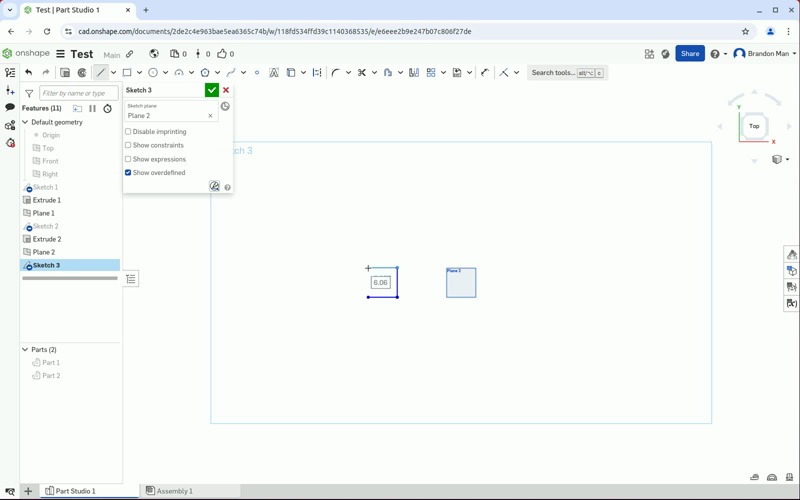
click(368, 267)
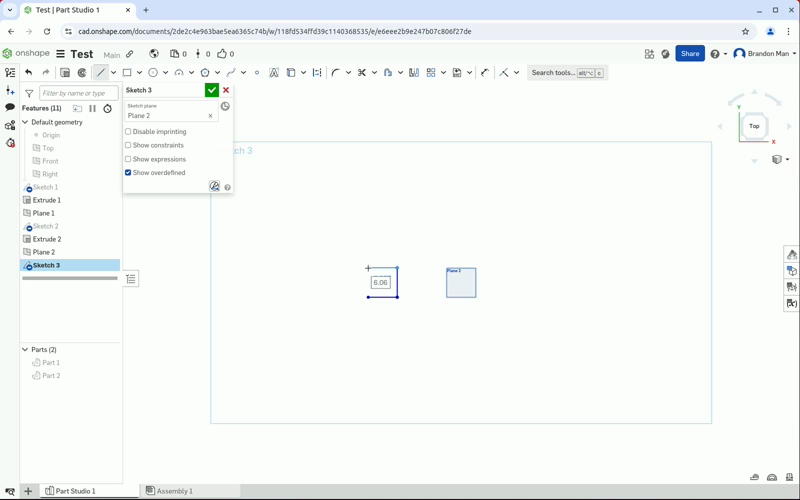
key_up(shift)
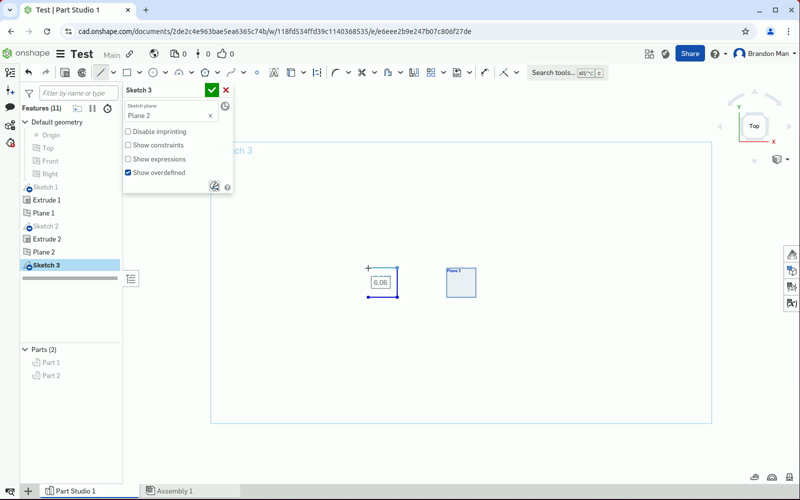
mouse_move(398, 267)
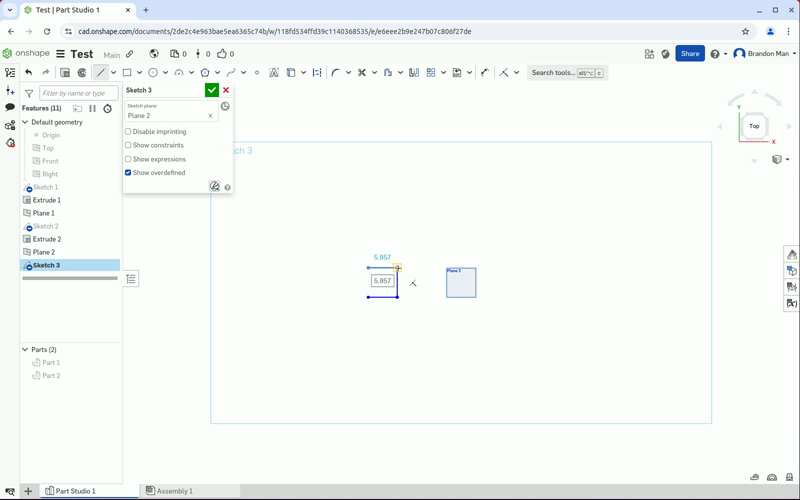
key_down(shift)
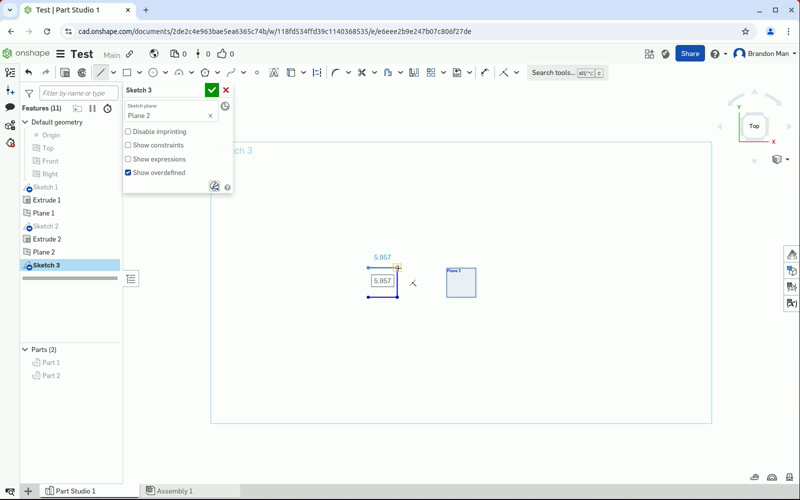
mouse_move(368, 297)
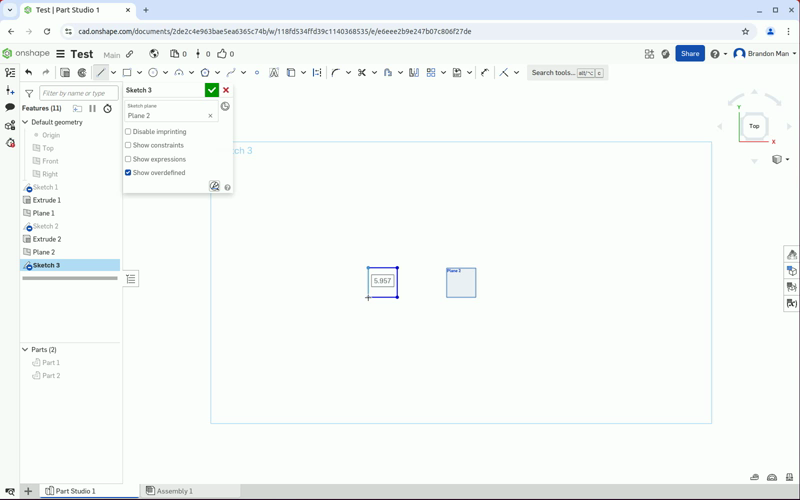
key_up(shift)
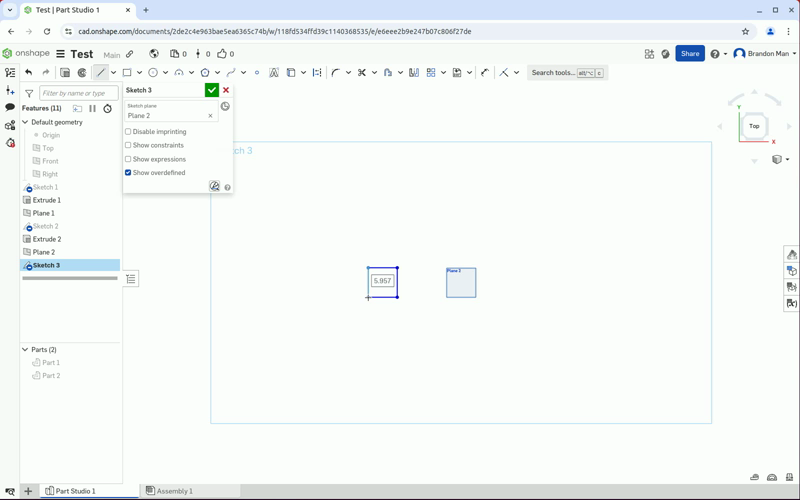
click(368, 297)
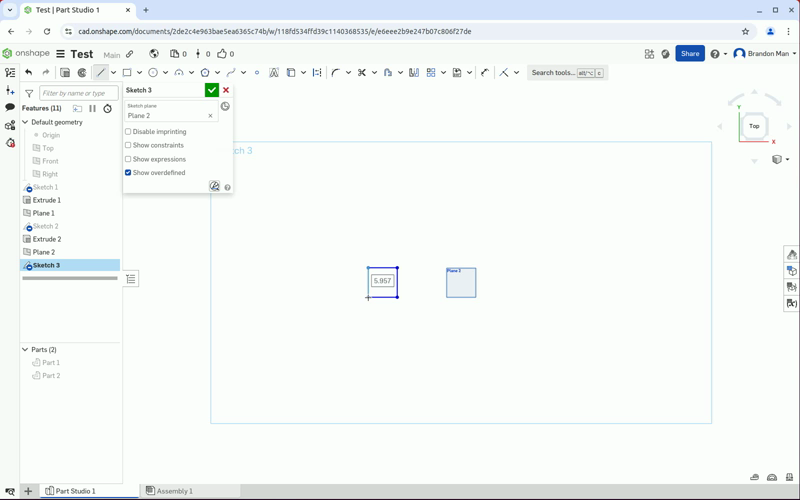
key(esc)
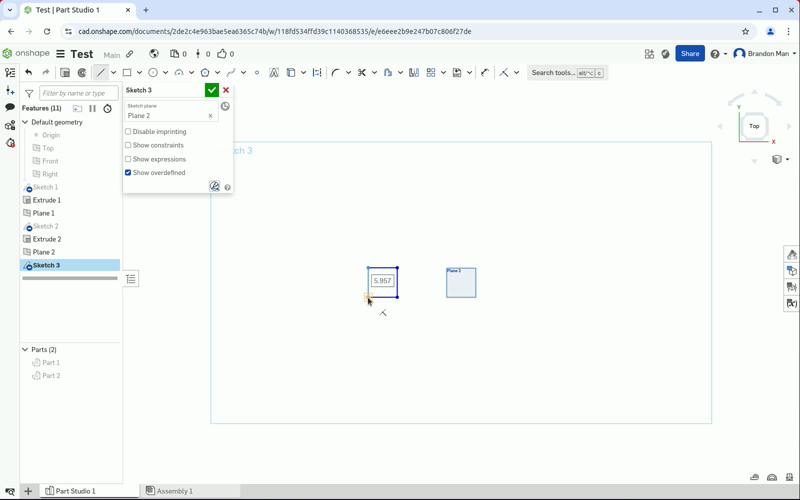
mouse_move(368, 272)
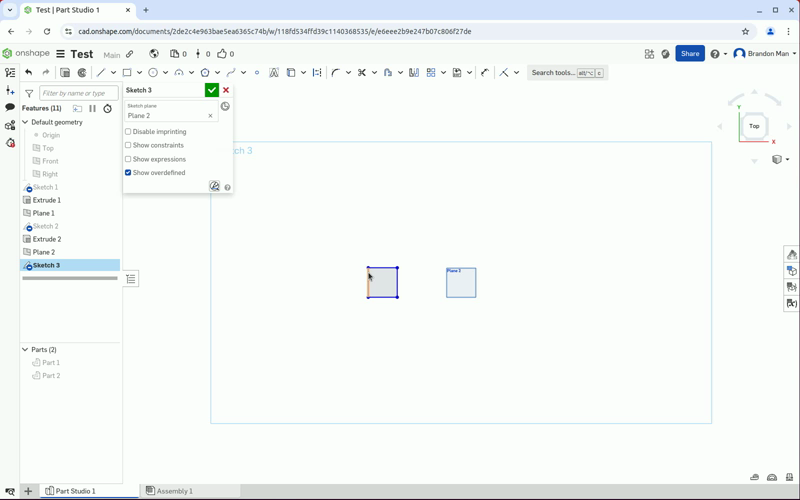
scroll(6)
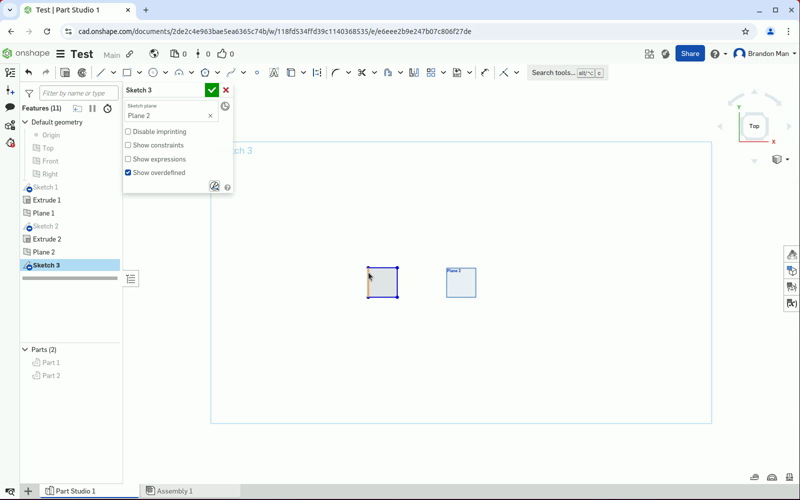
scroll(6)
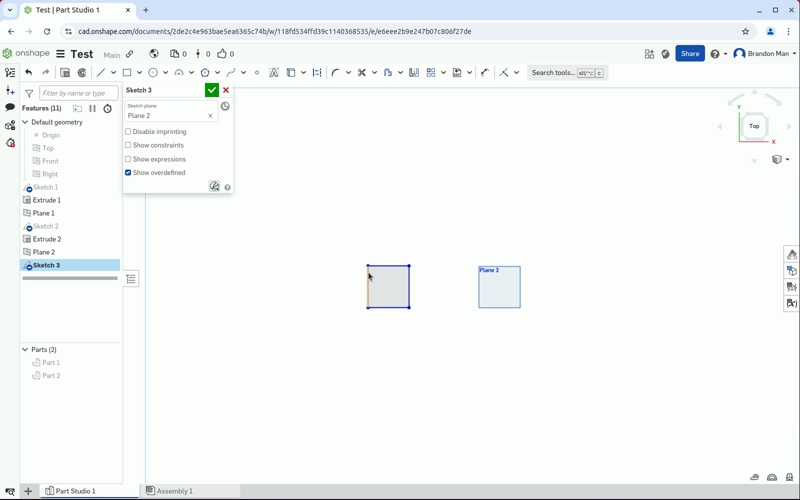
scroll(6)
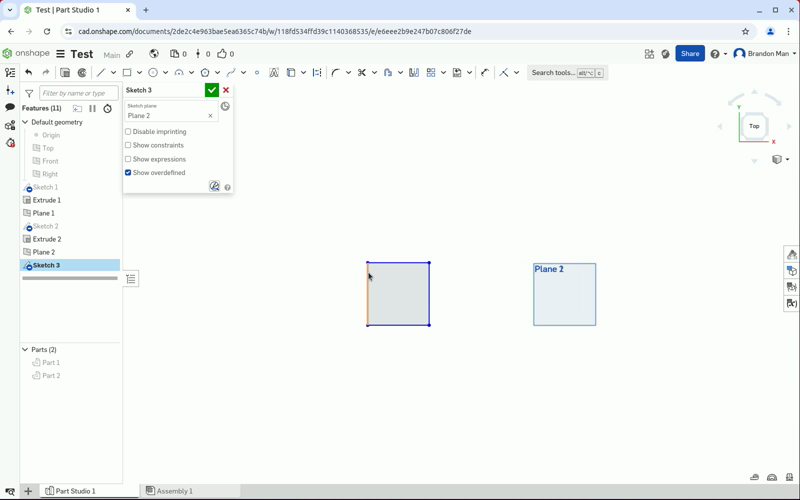
scroll(6)
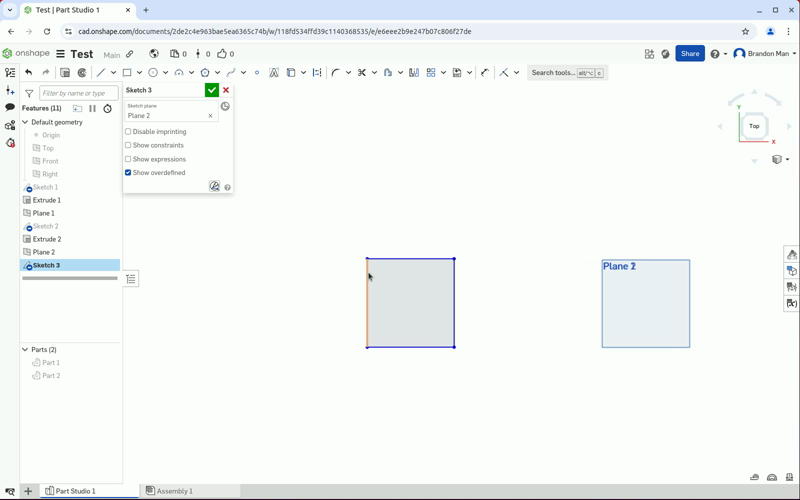
scroll(6)
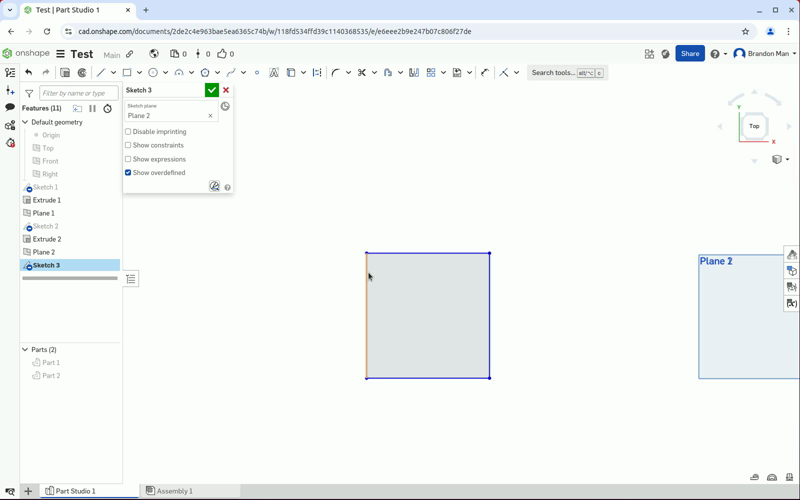
scroll(6)
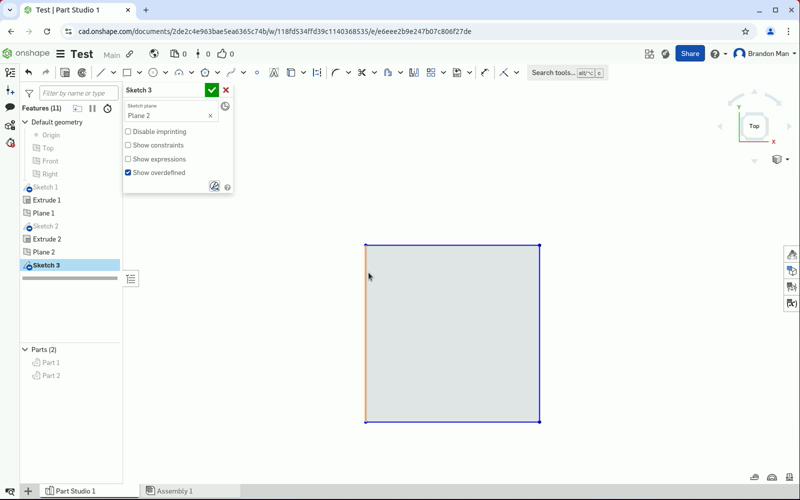
scroll(6)
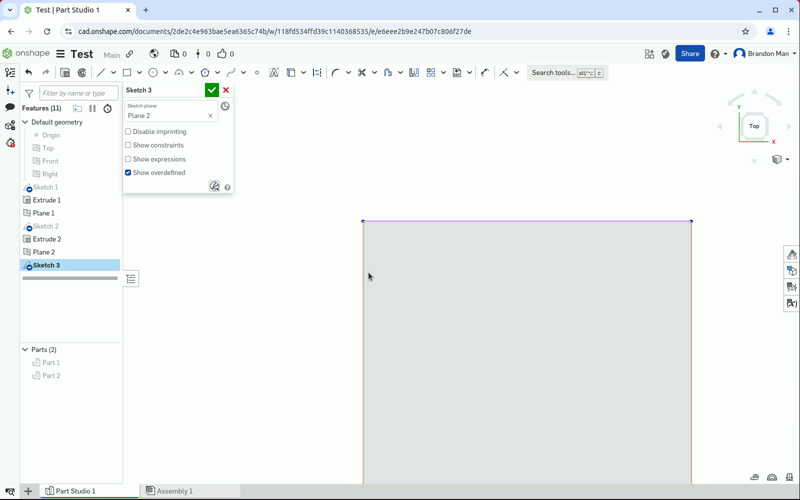
click(368, 272)
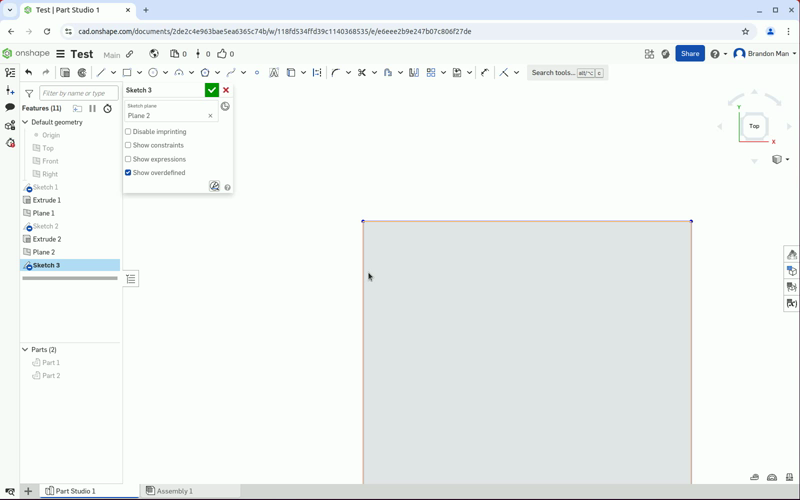
scroll(-6)
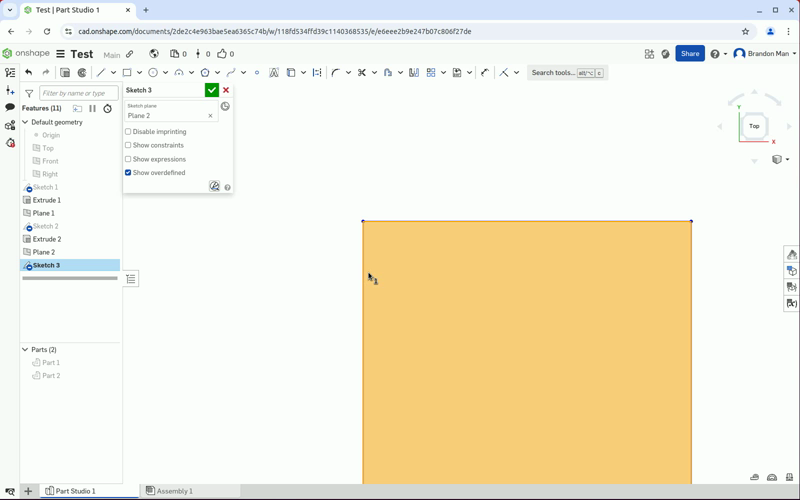
scroll(-6)
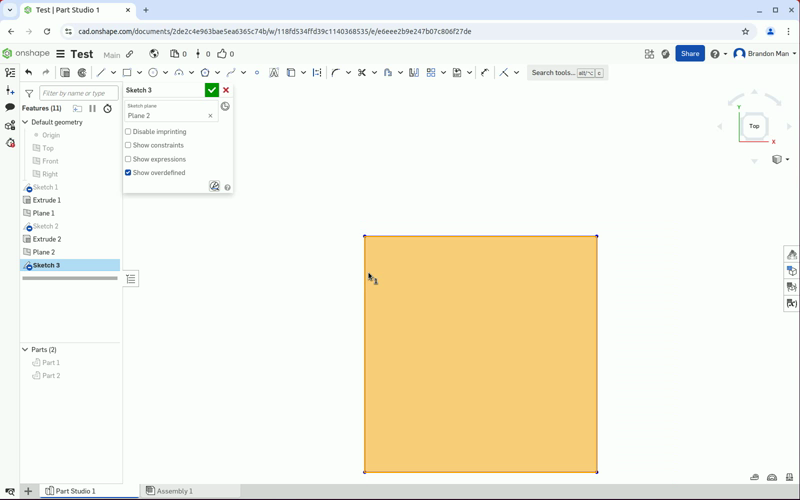
scroll(-6)
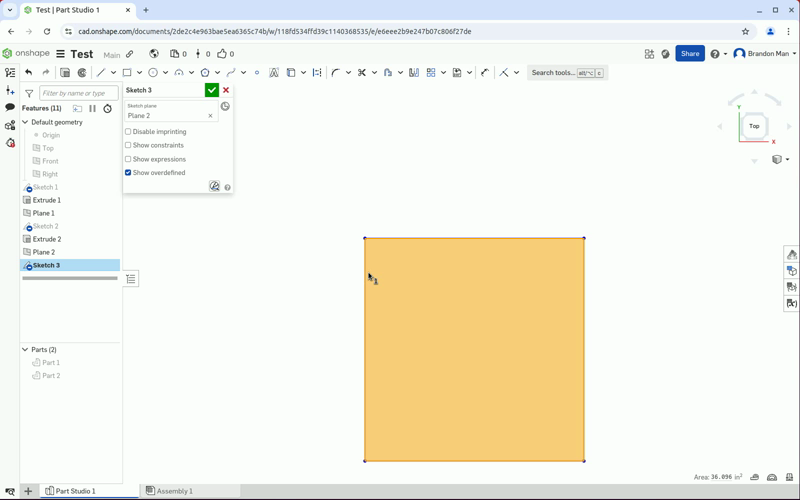
scroll(-6)
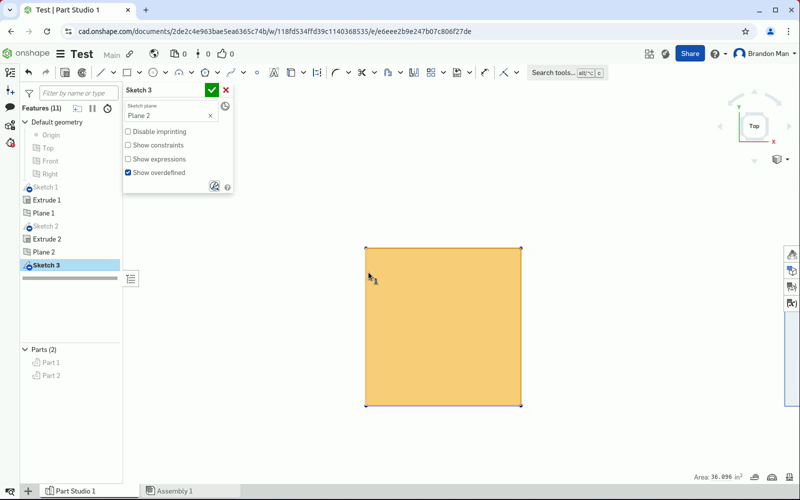
scroll(-6)
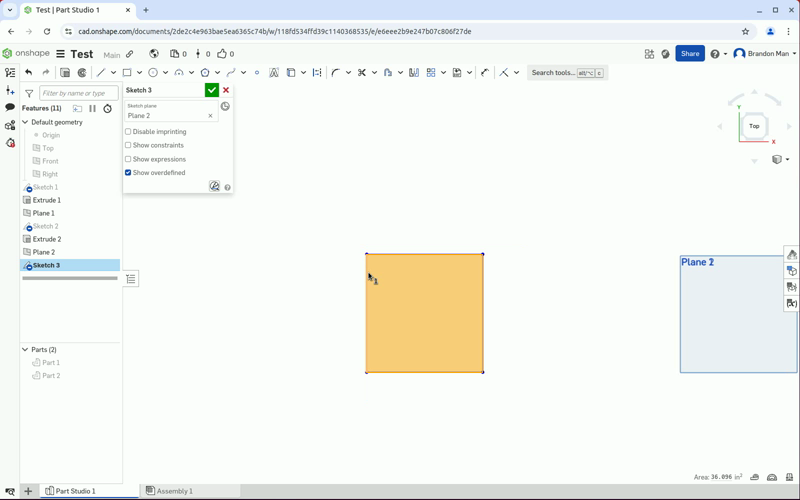
scroll(-6)
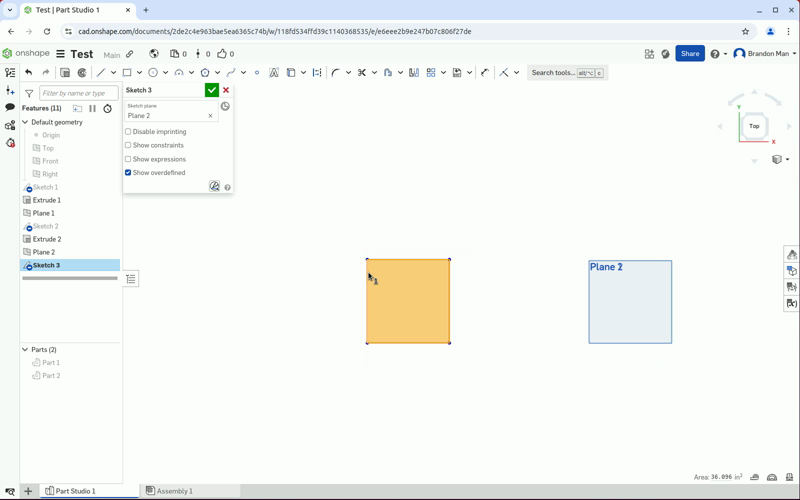
scroll(-6)
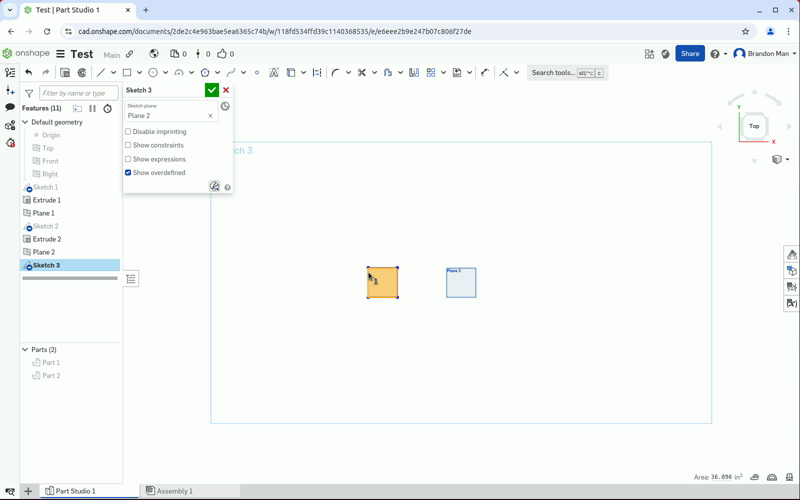
mouse_move(73, 352)
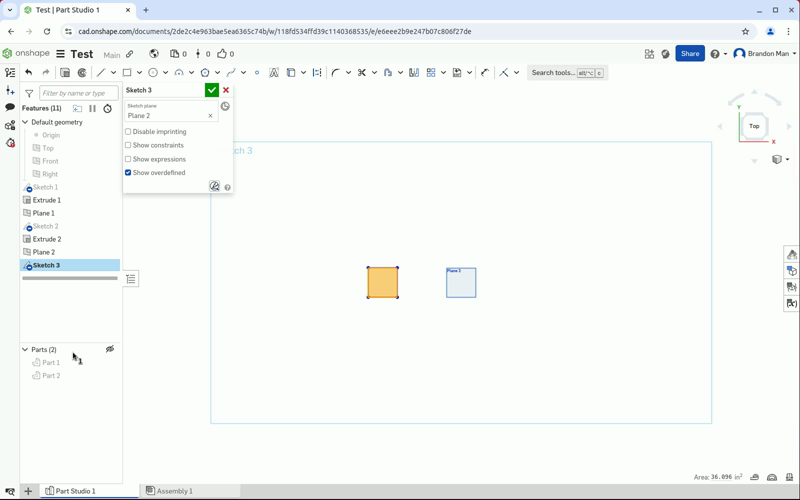
key(shift+y)
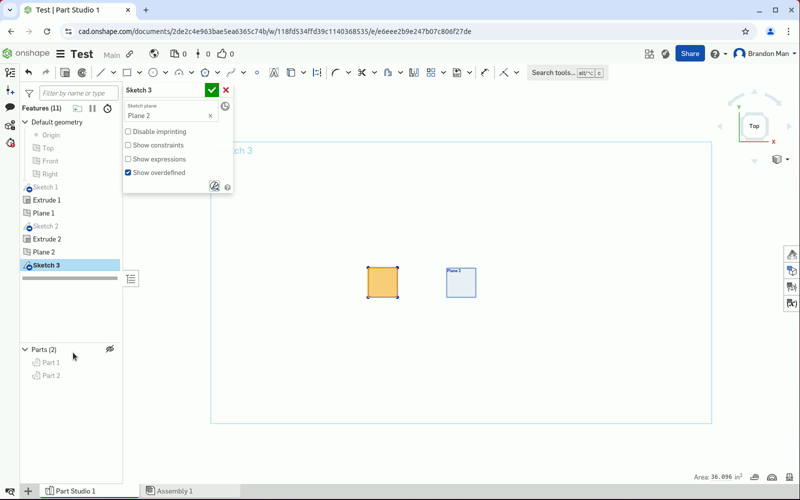
key(shift+e)
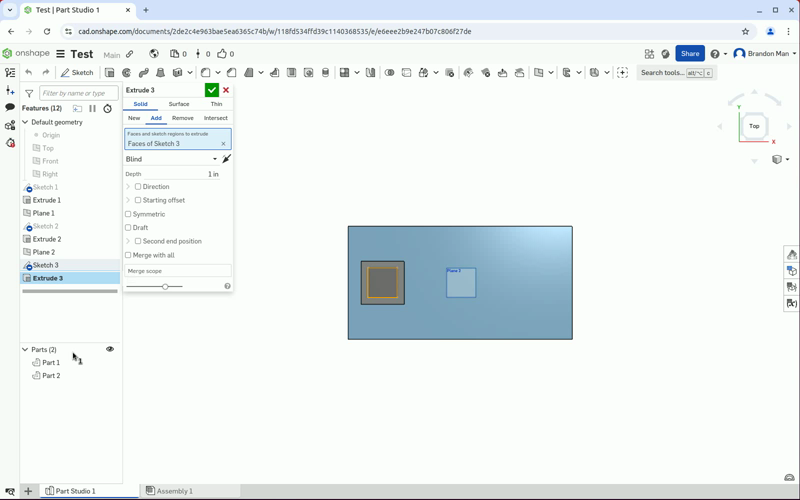
mouse_move(143, 106)
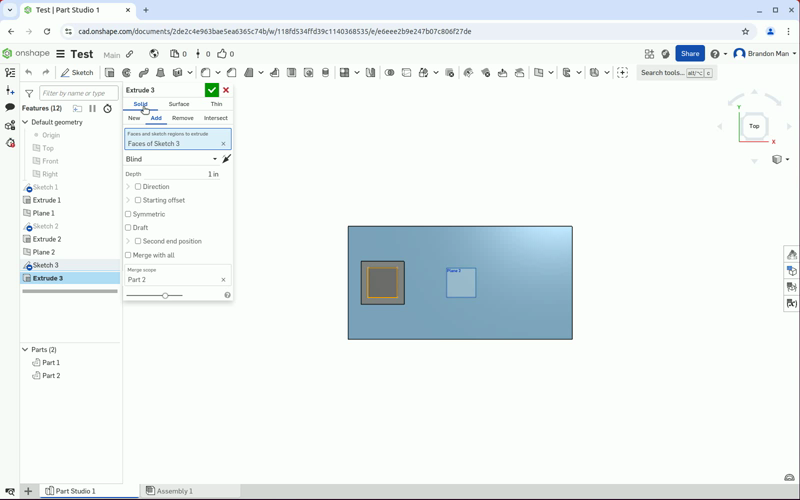
click(143, 106)
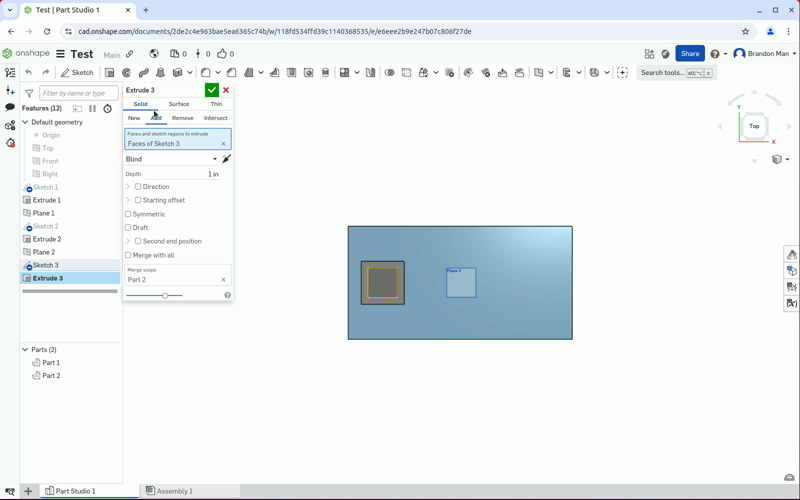
mouse_move(186, 120)
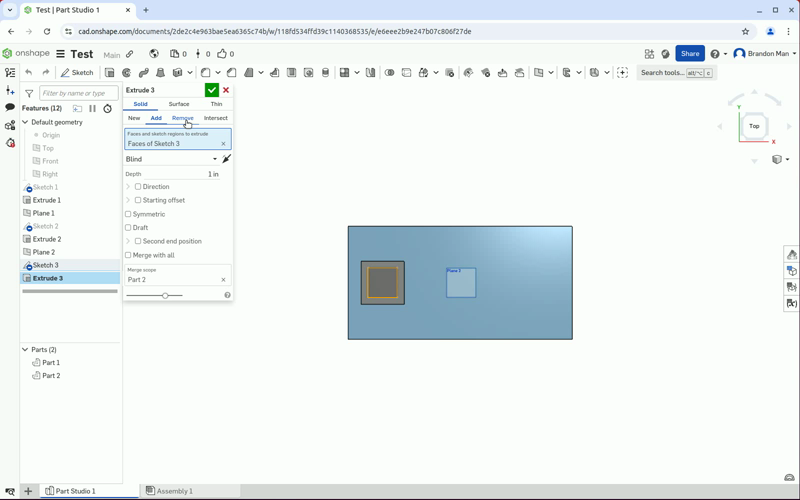
click(186, 120)
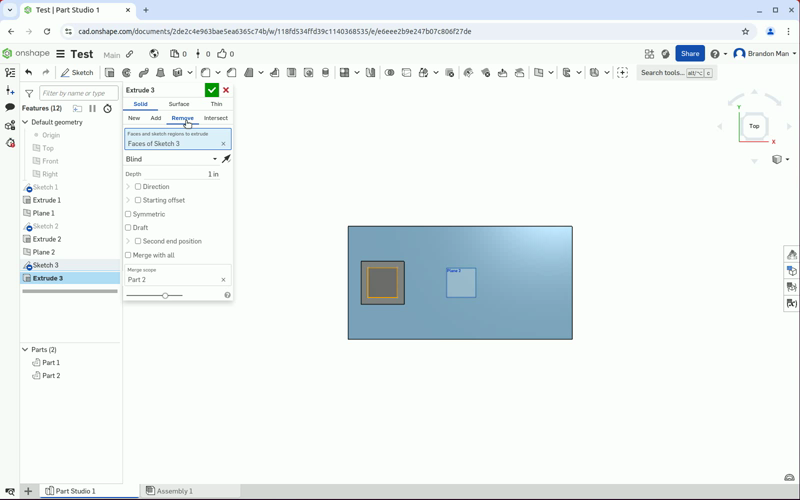
key(tab, 4)
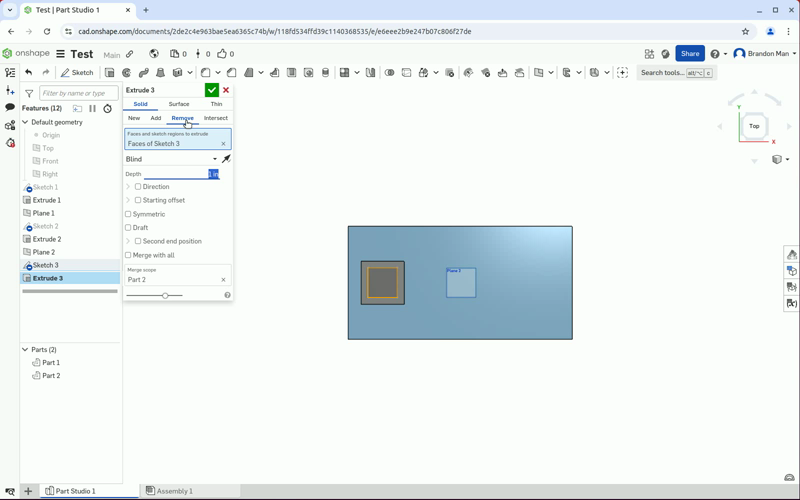
text(7.221)
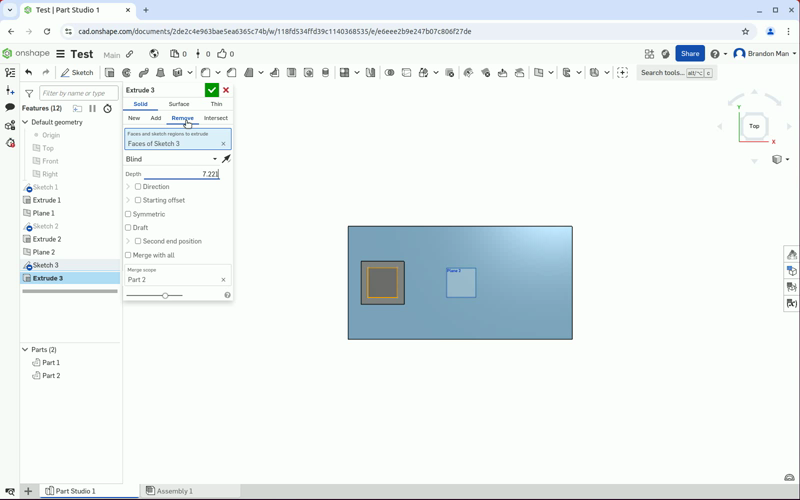
key(tab, 6)
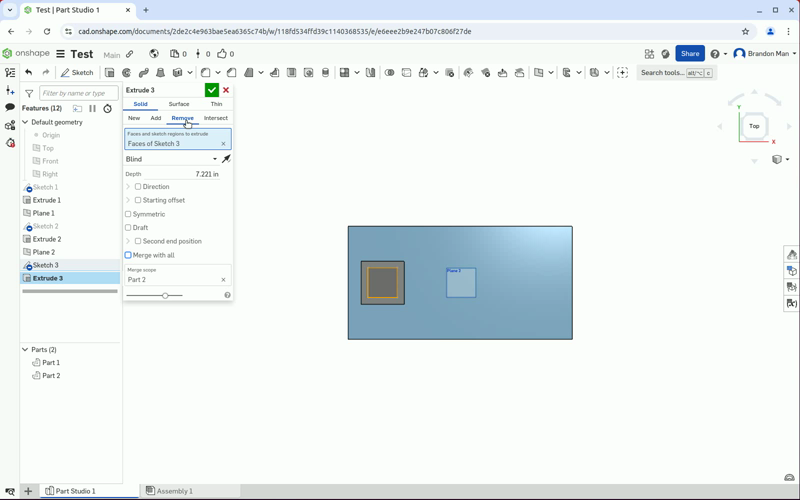
key(space)
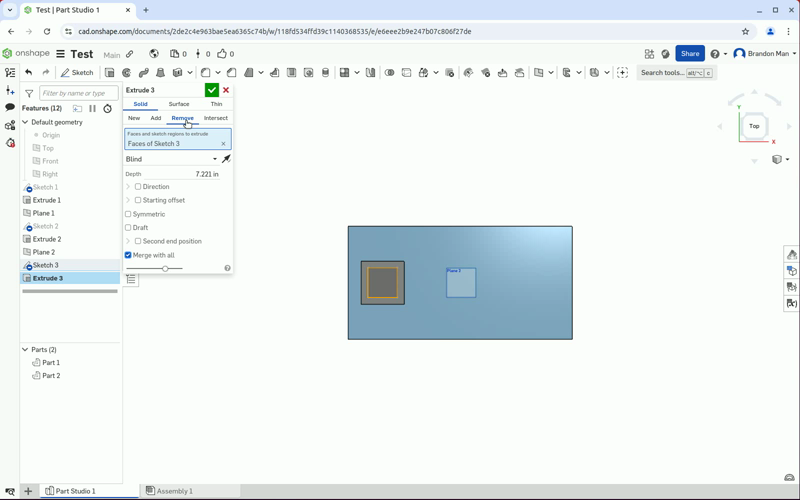
key(enter)
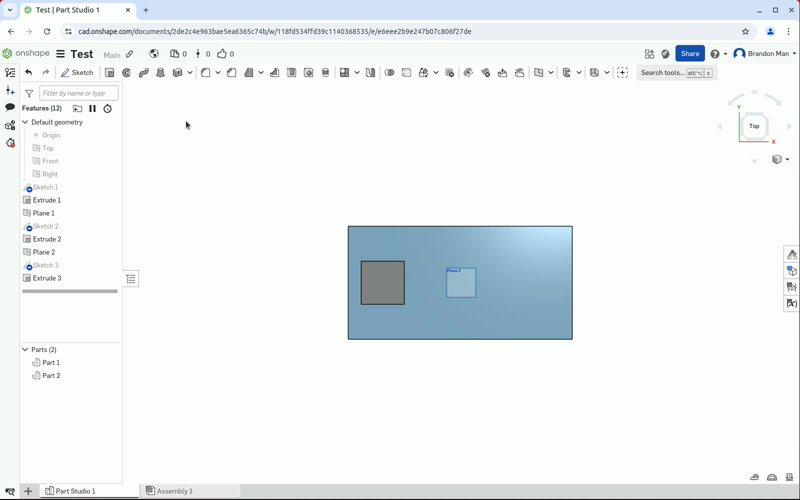
key(shift+h)
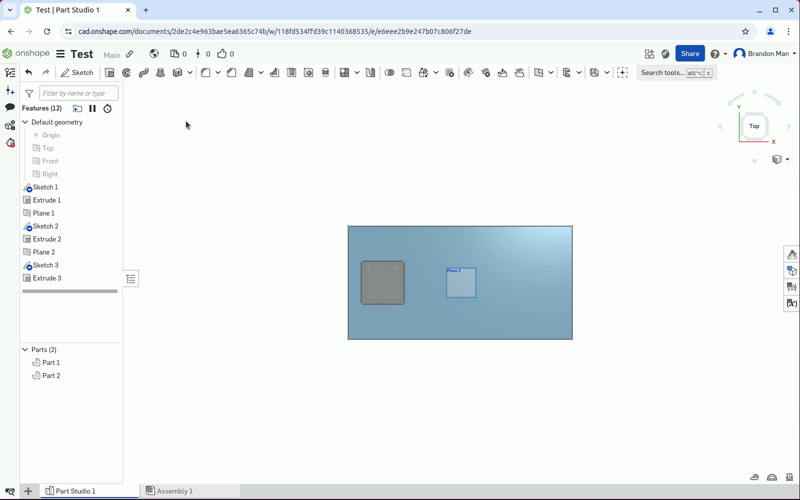
key(shift+h)
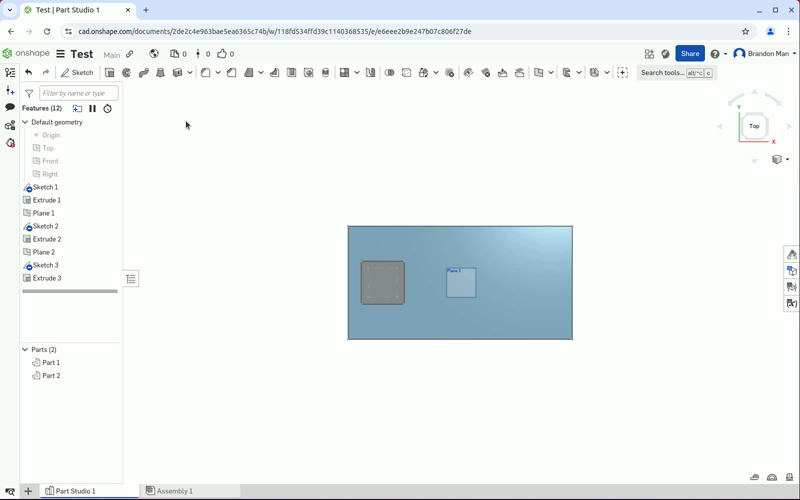
key(shift+7)
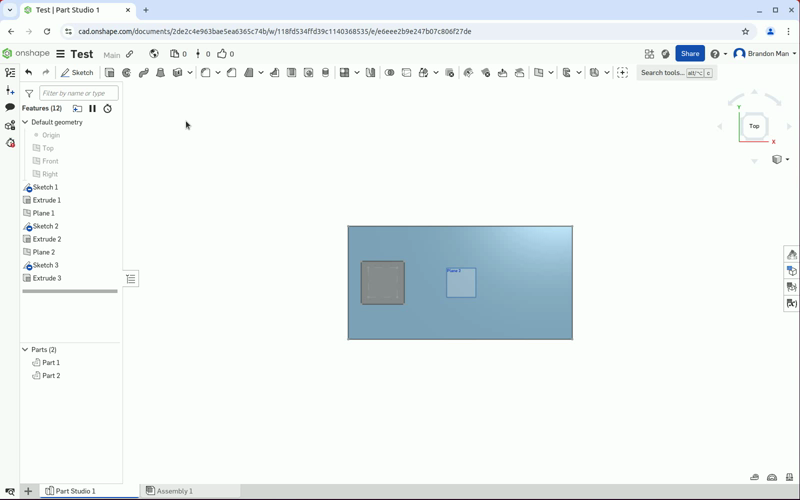
key(up, 3)
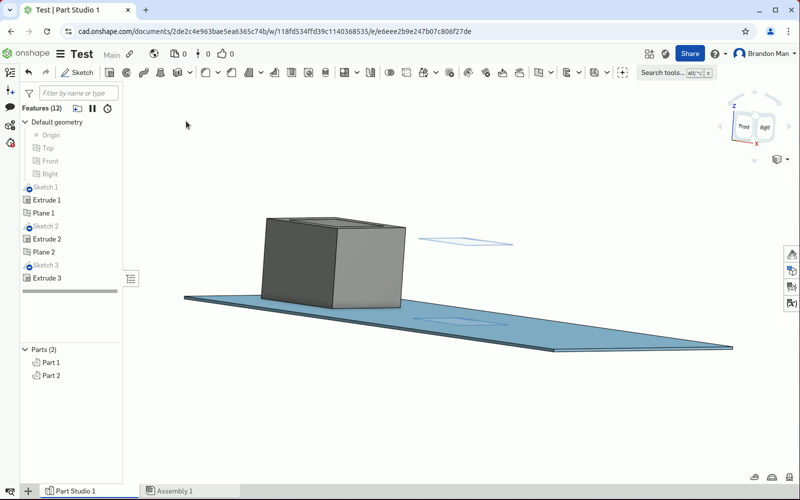
key(left, 3)
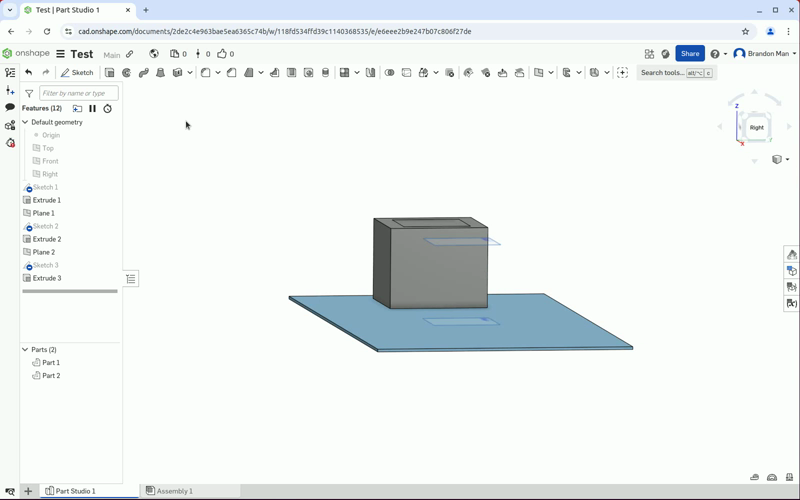
key(right, 3)
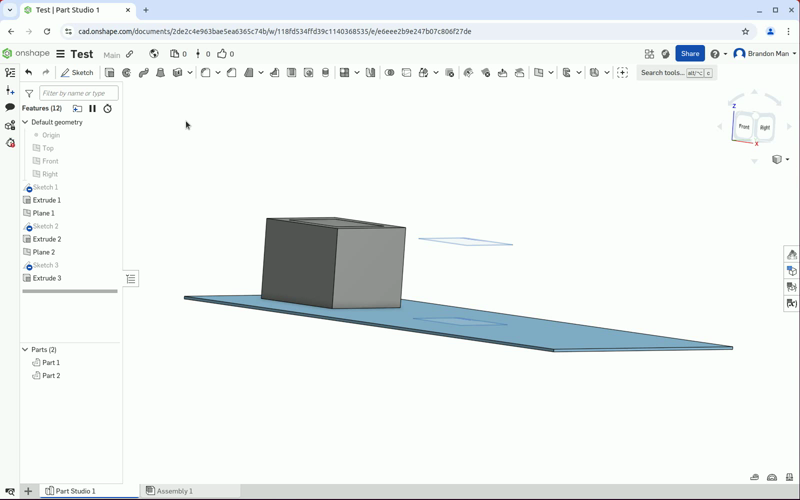
key(down, 3)
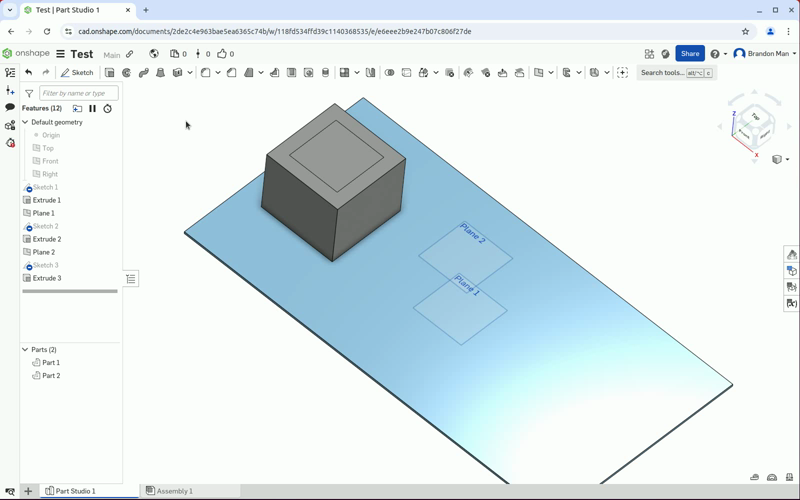
mouse_move(73, 189)
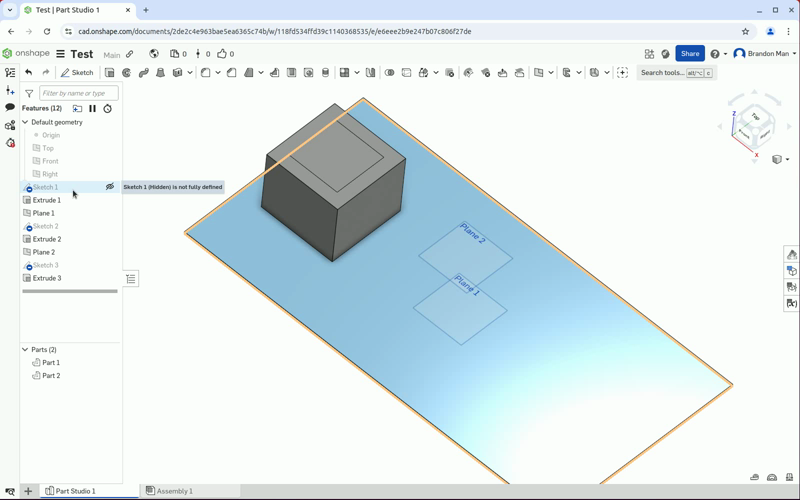
click(73, 189)